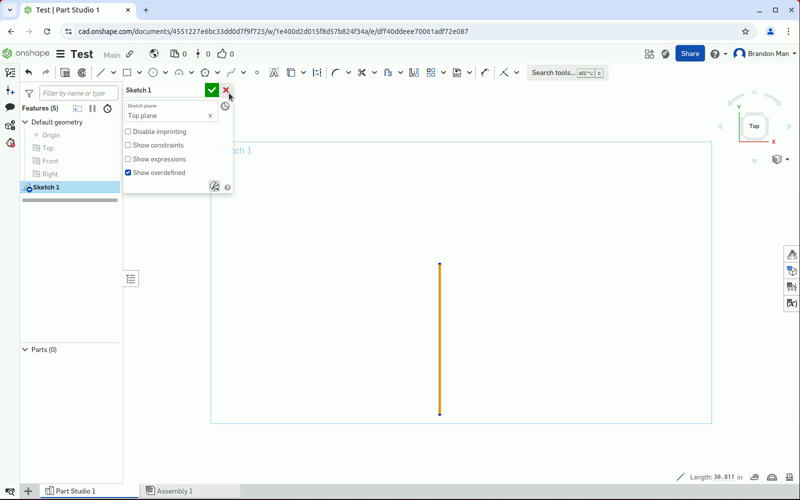
key(shift+h)
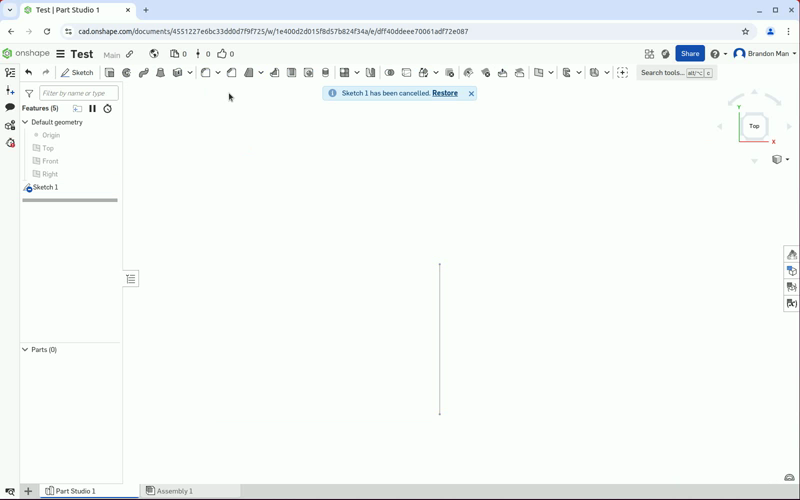
key(shift+s)
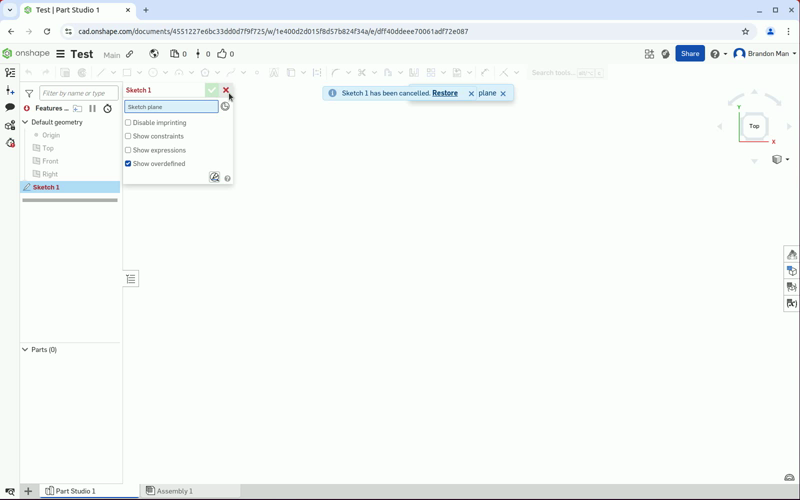
mouse_move(73, 150)
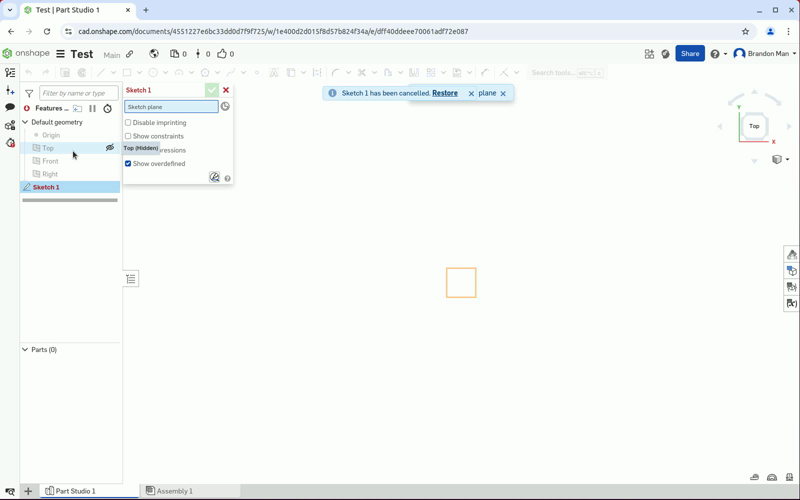
click(73, 150)
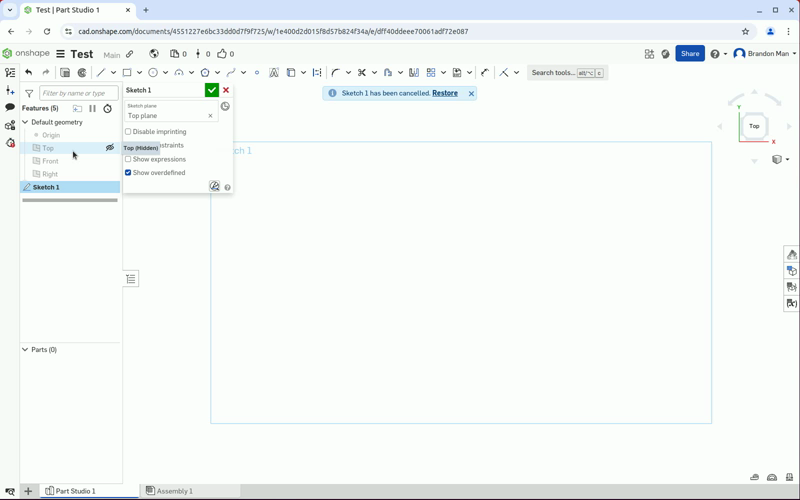
mouse_move(73, 352)
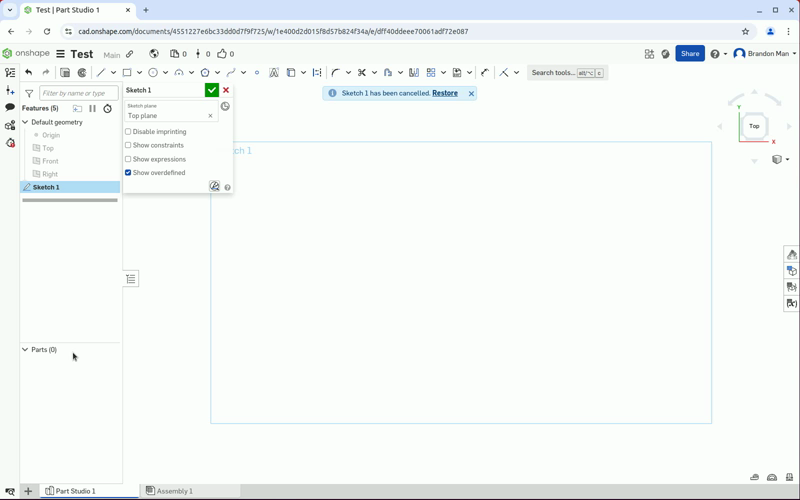
key(y)
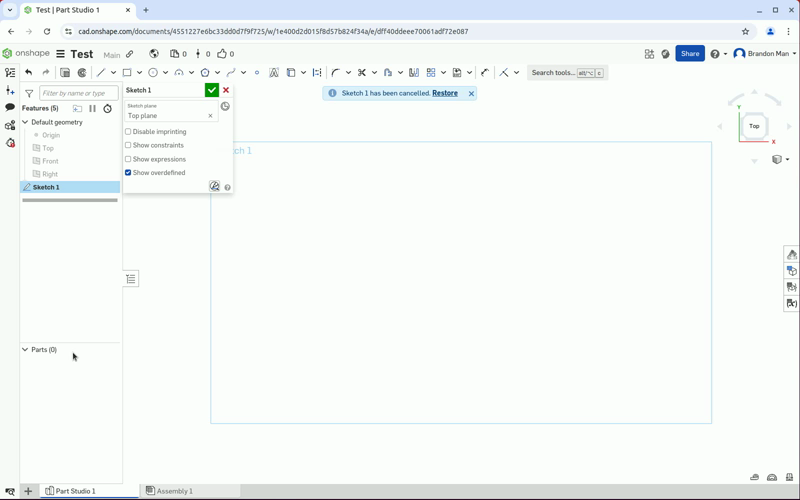
key(l)
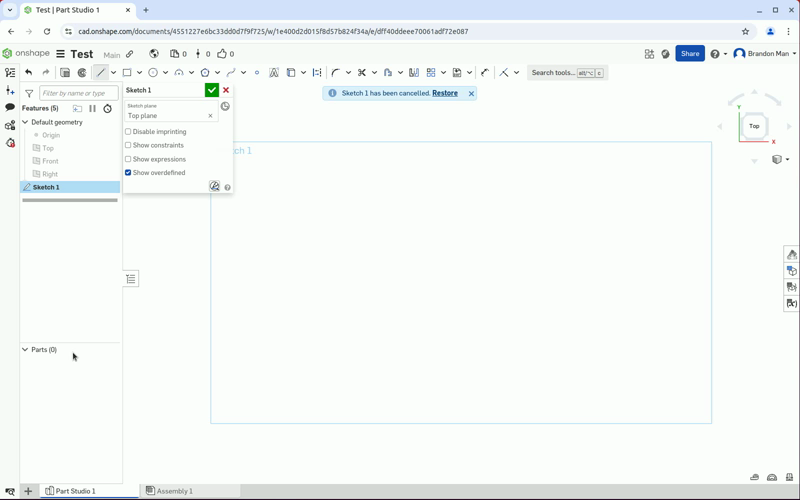
key_down(shift)
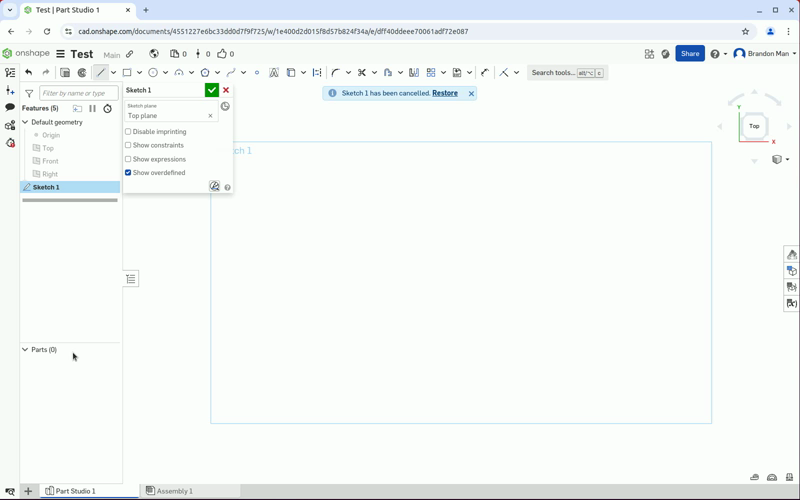
mouse_move(404, 339)
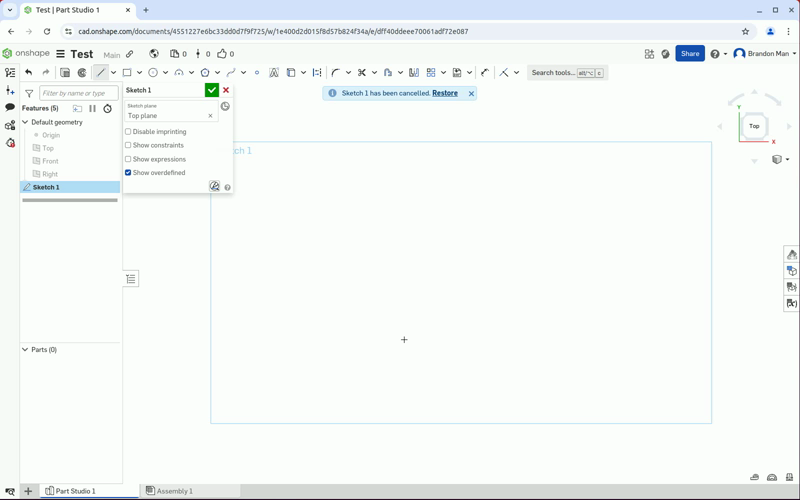
click(404, 339)
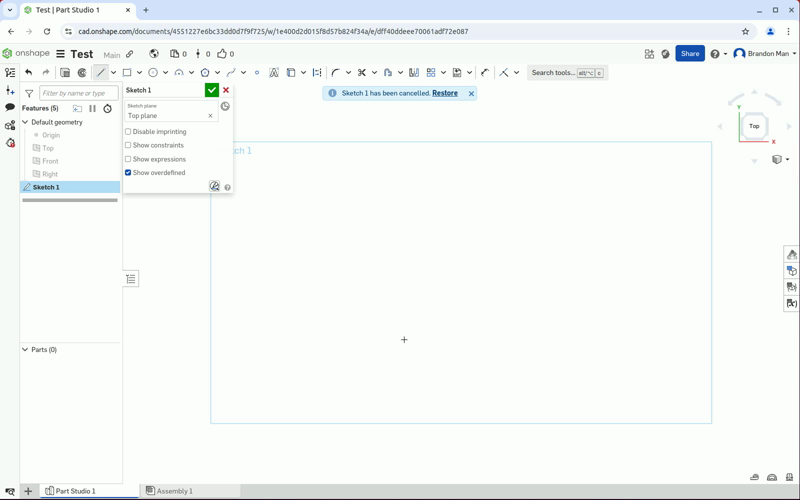
key_up(shift)
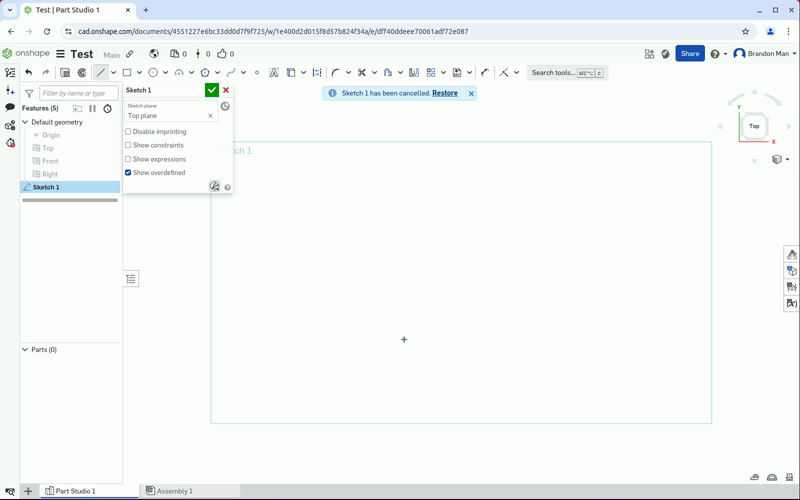
key_down(shift)
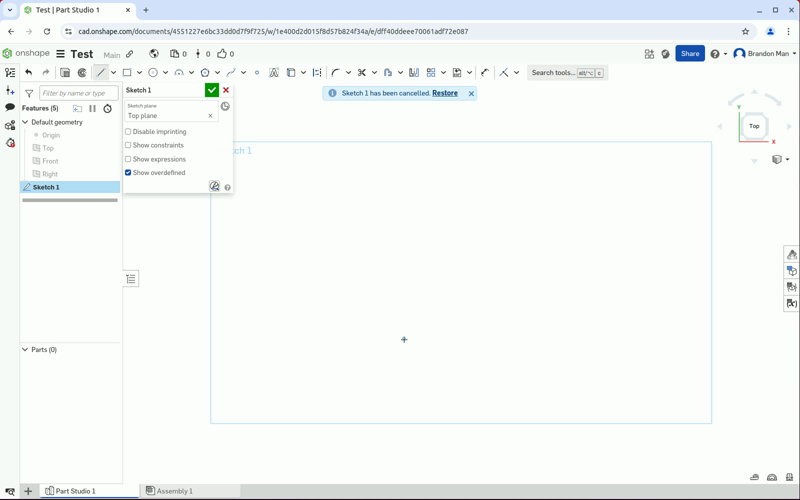
mouse_move(516, 339)
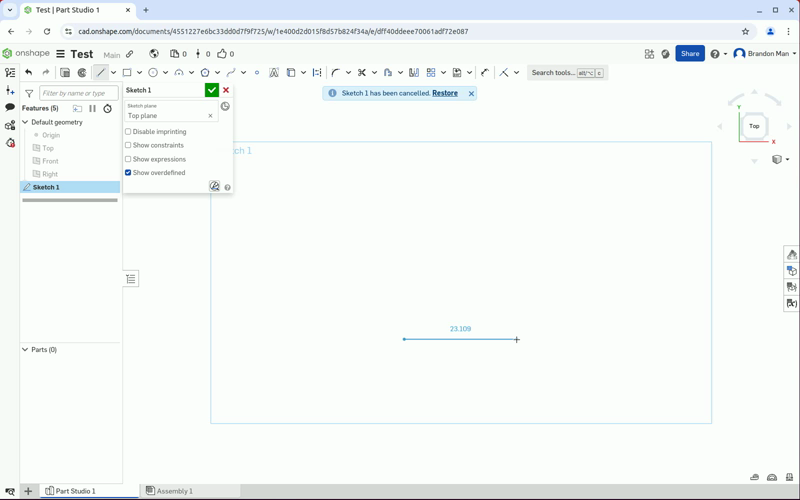
click(516, 339)
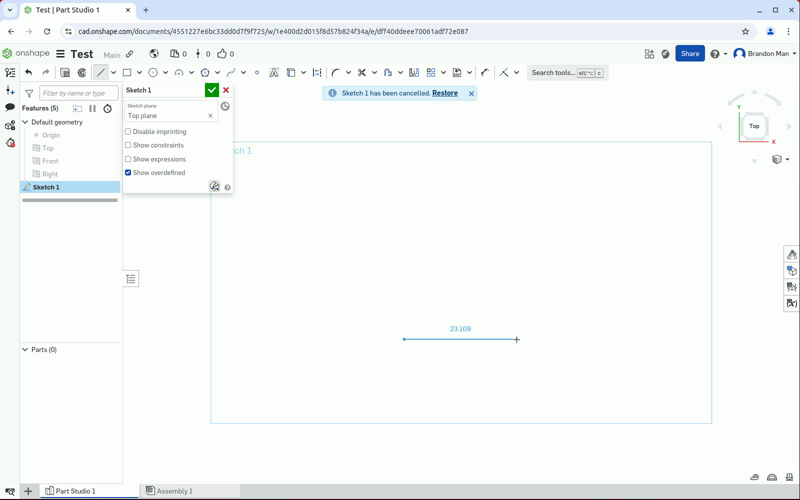
key_up(shift)
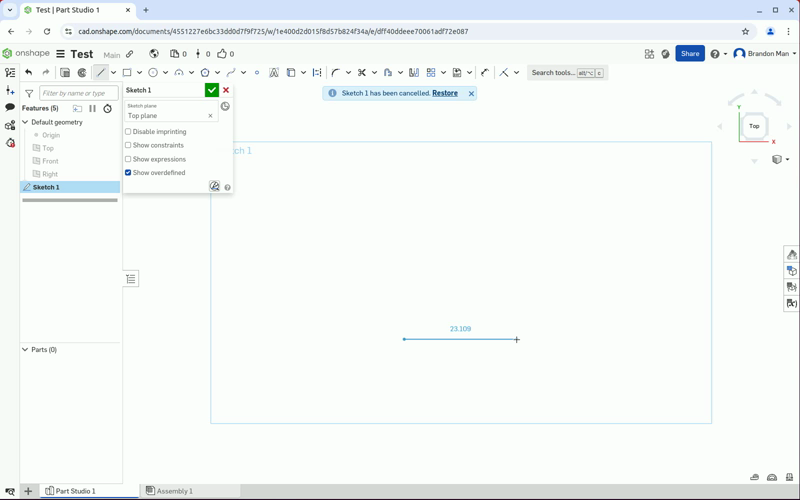
key_down(shift)
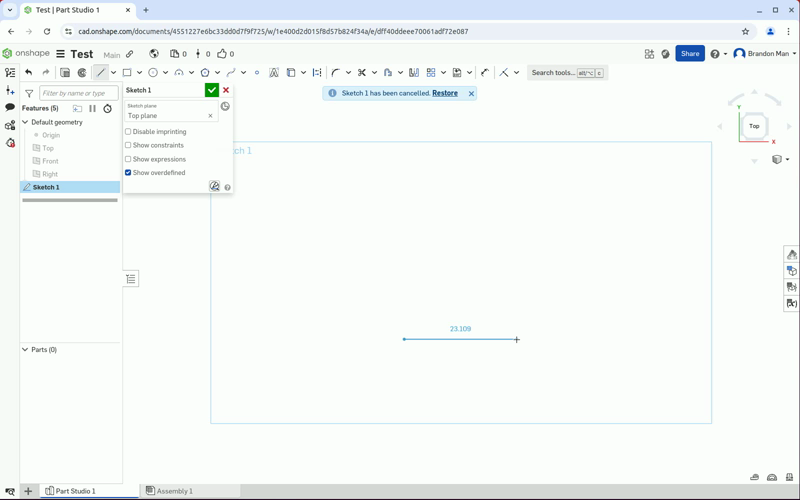
mouse_move(516, 226)
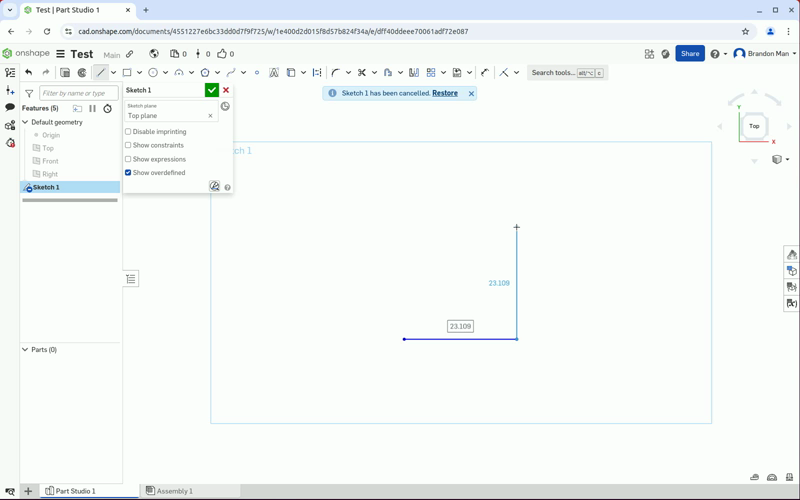
click(516, 226)
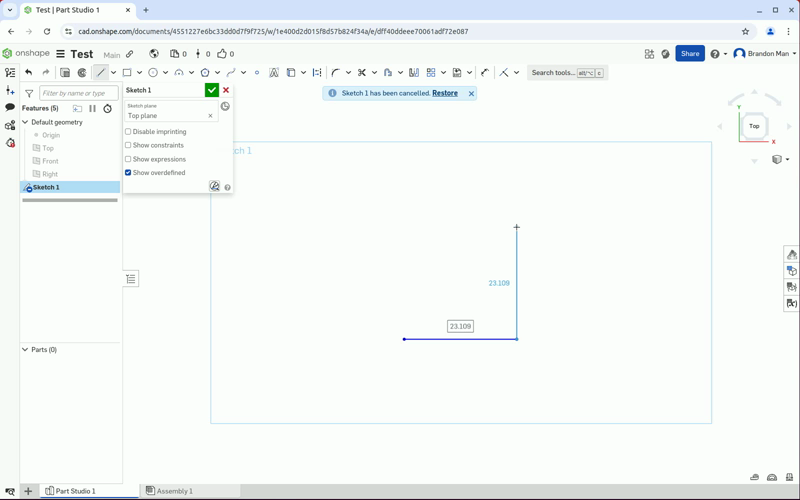
key_up(shift)
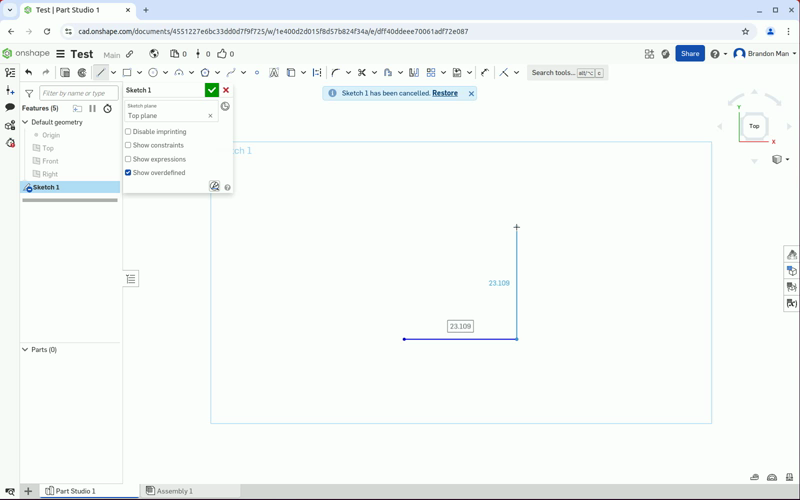
key_down(shift)
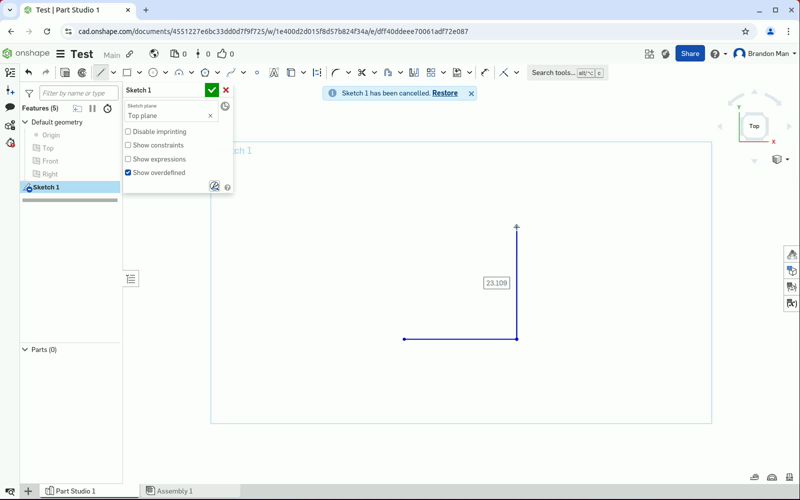
mouse_move(404, 226)
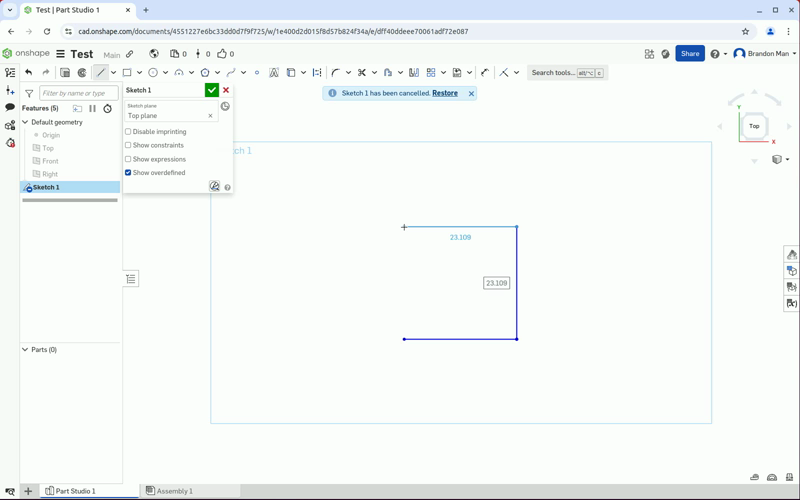
click(404, 226)
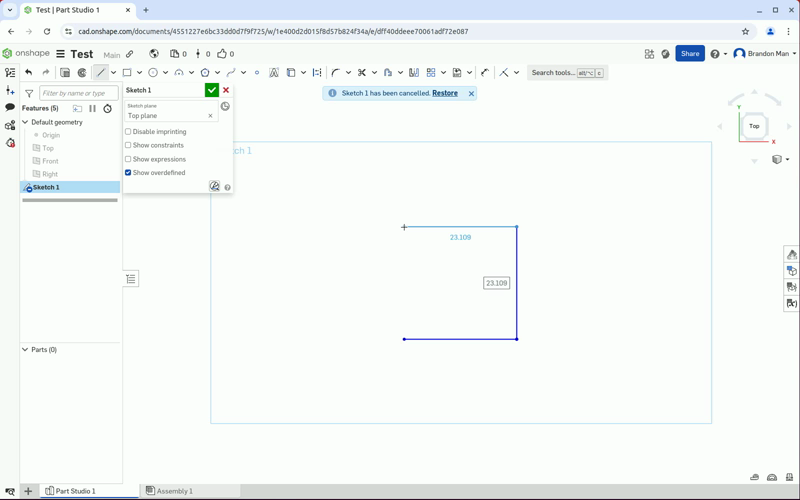
key_up(shift)
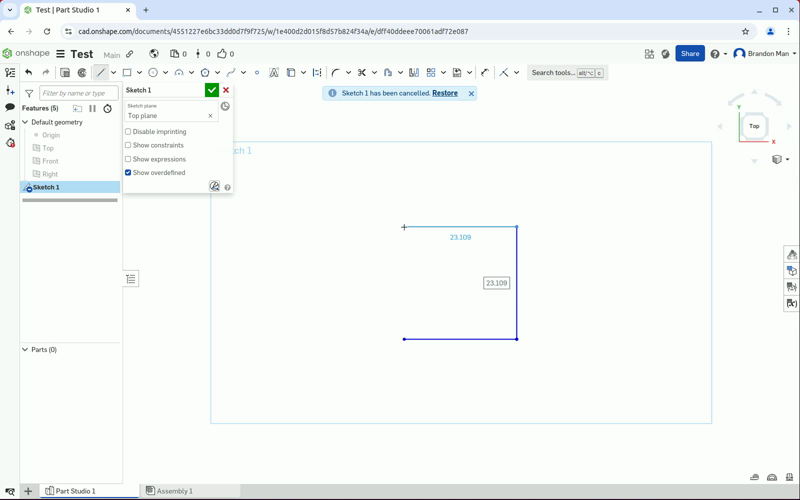
key_down(shift)
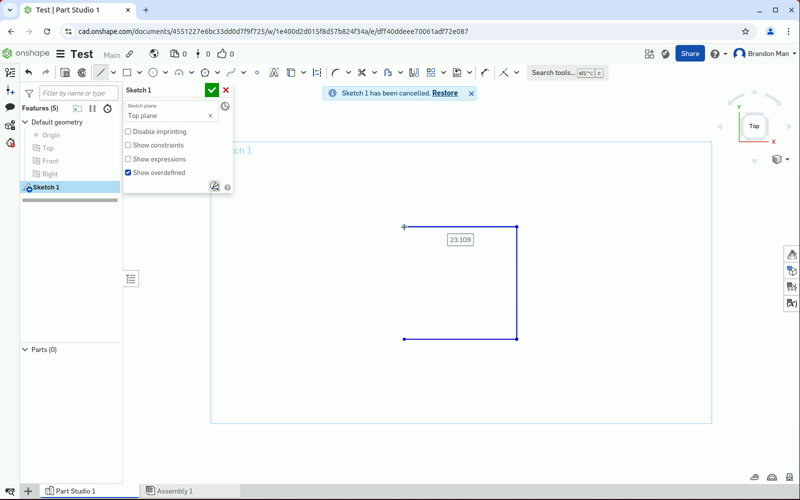
mouse_move(404, 339)
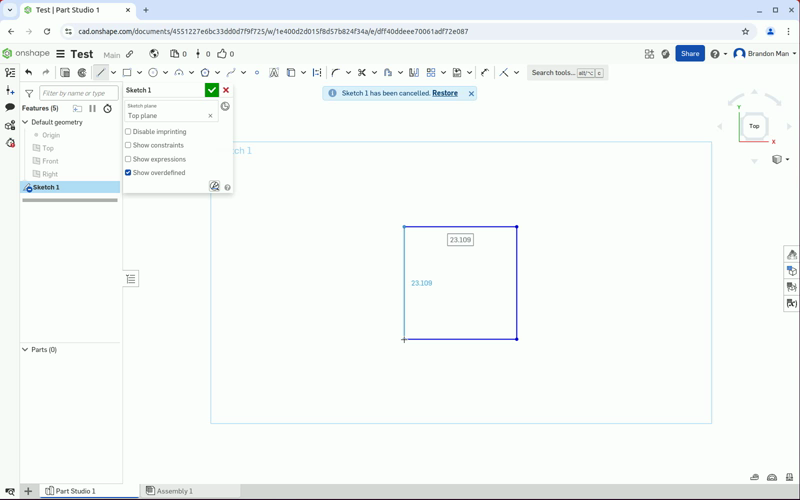
key_up(shift)
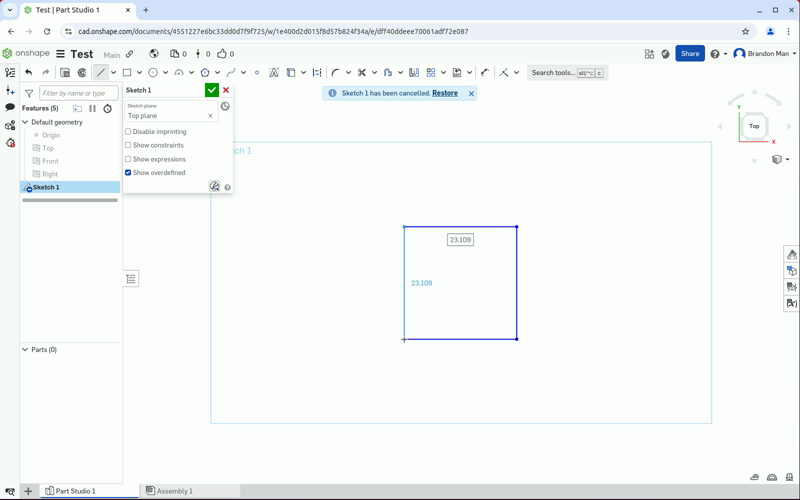
click(404, 339)
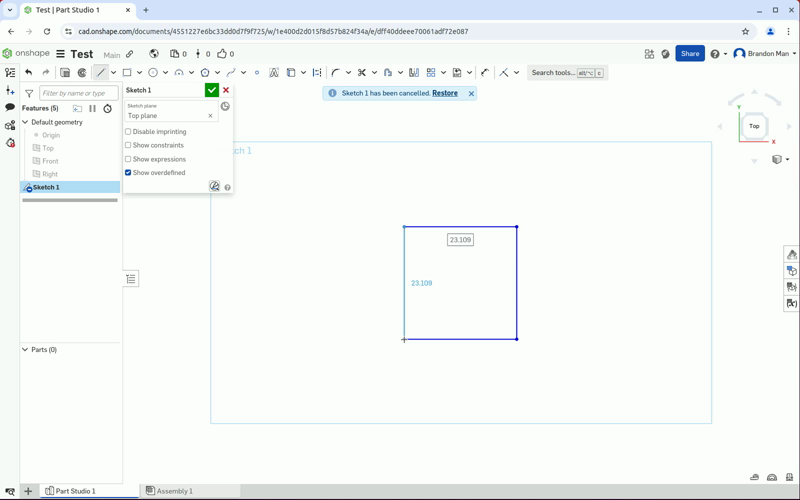
key(esc)
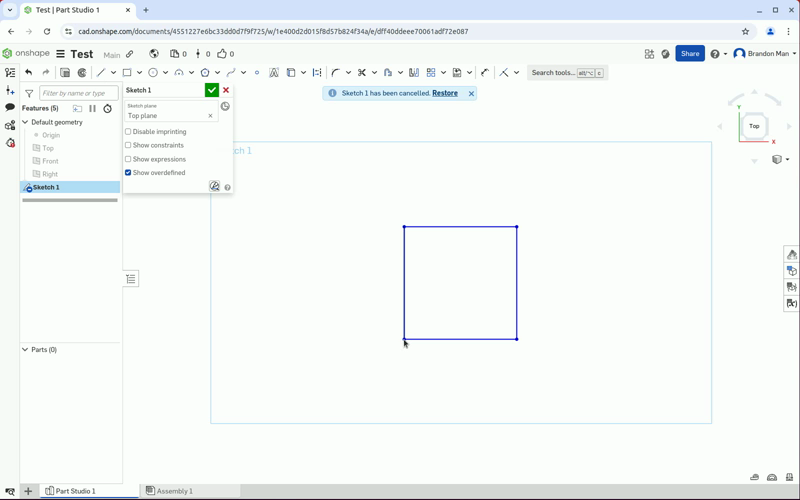
mouse_move(441, 276)
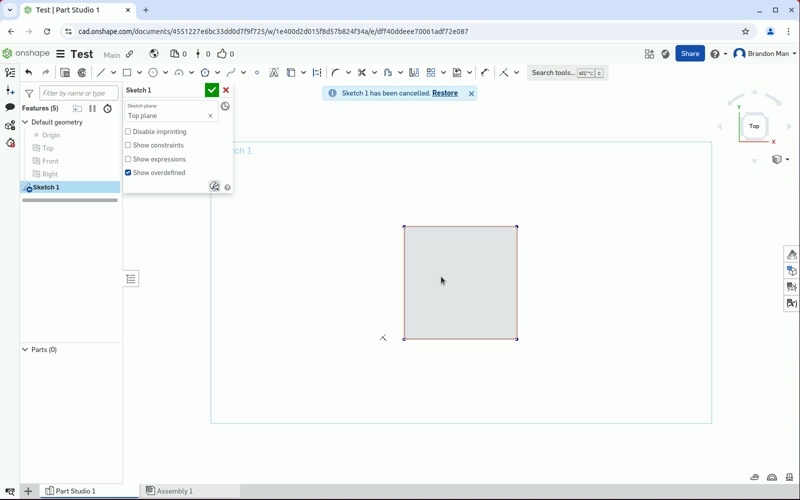
click(441, 276)
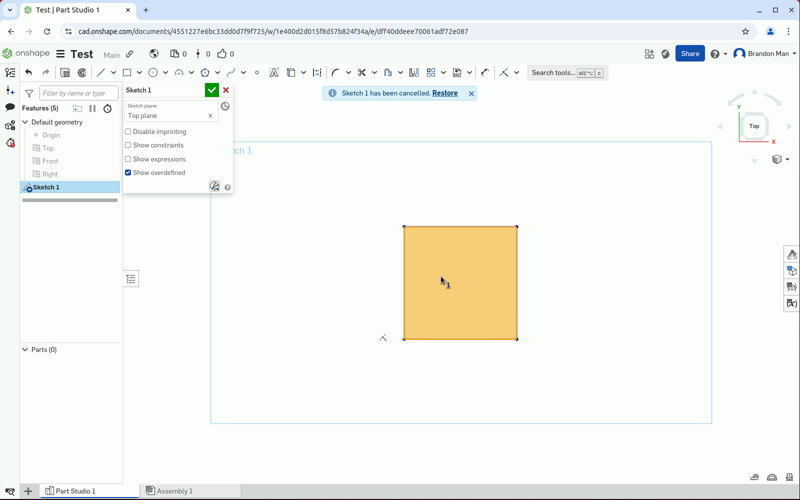
mouse_move(73, 352)
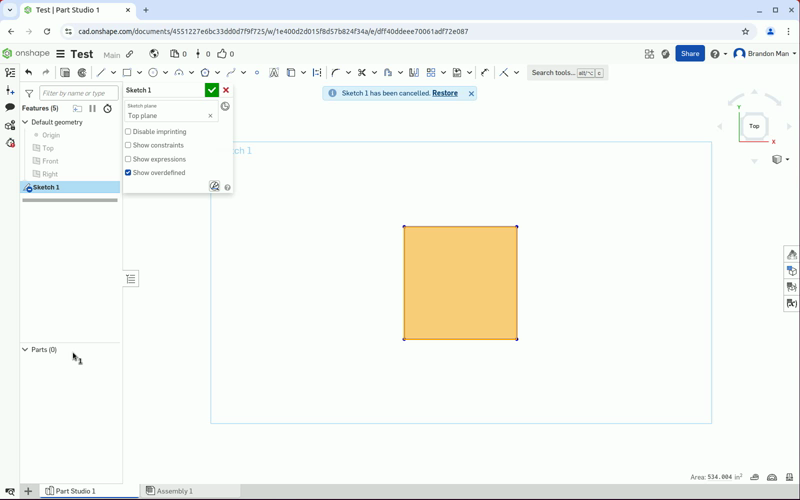
key(shift+y)
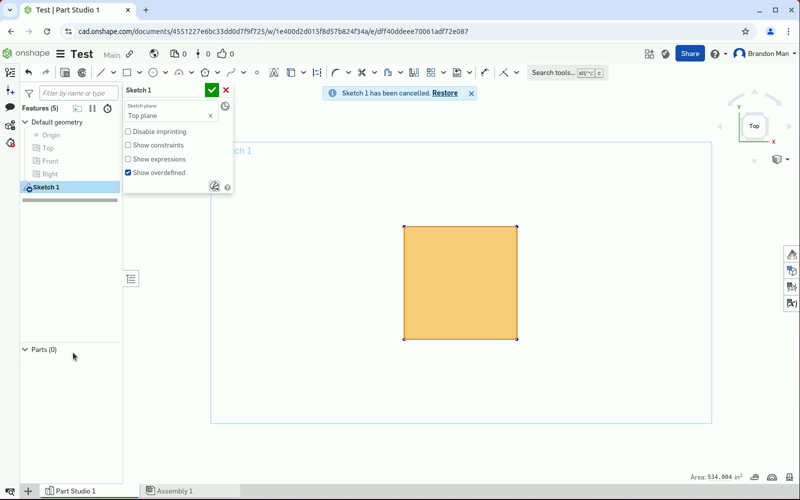
key(shift+e)
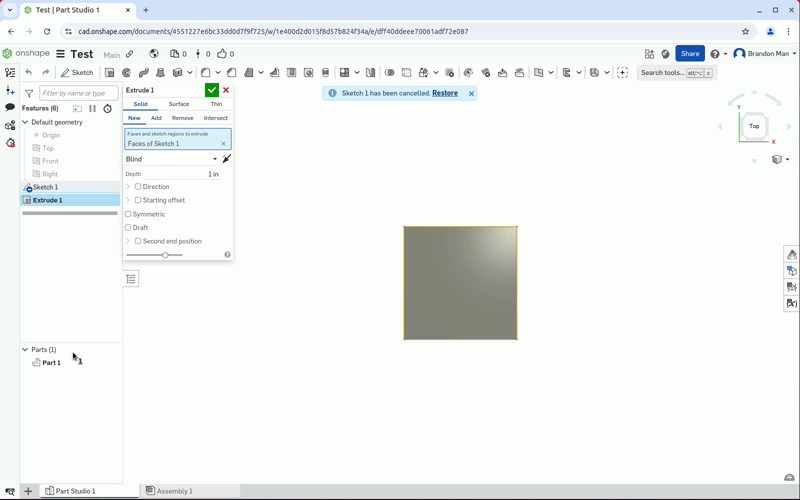
mouse_move(143, 106)
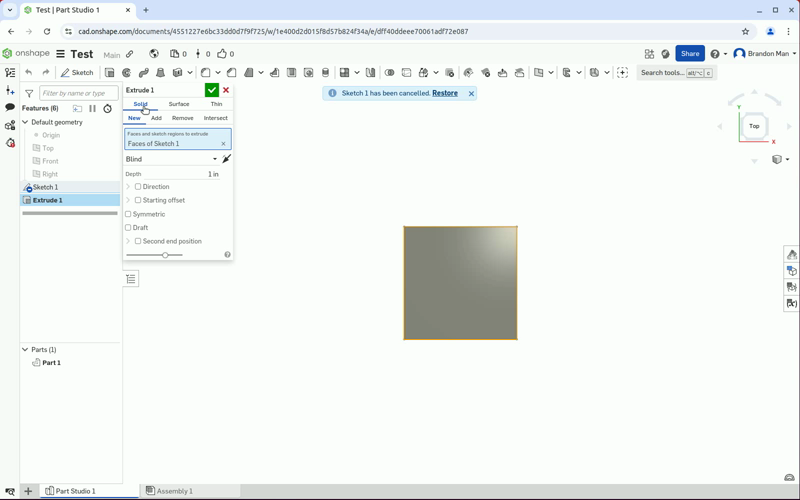
click(143, 106)
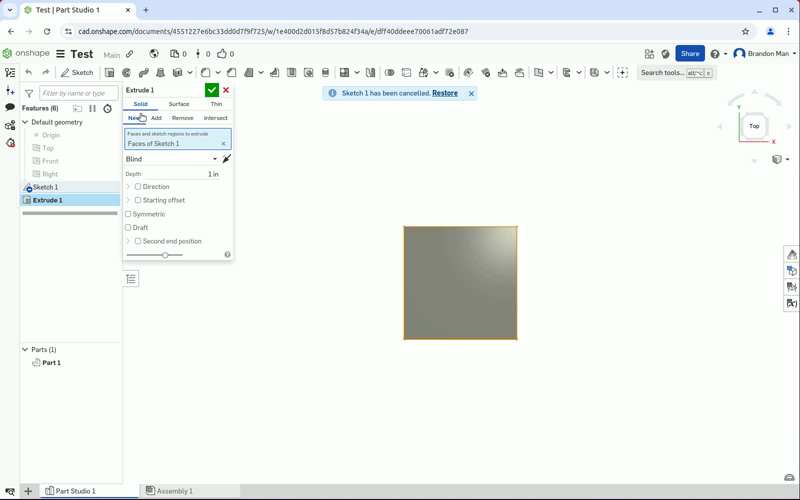
mouse_move(137, 120)
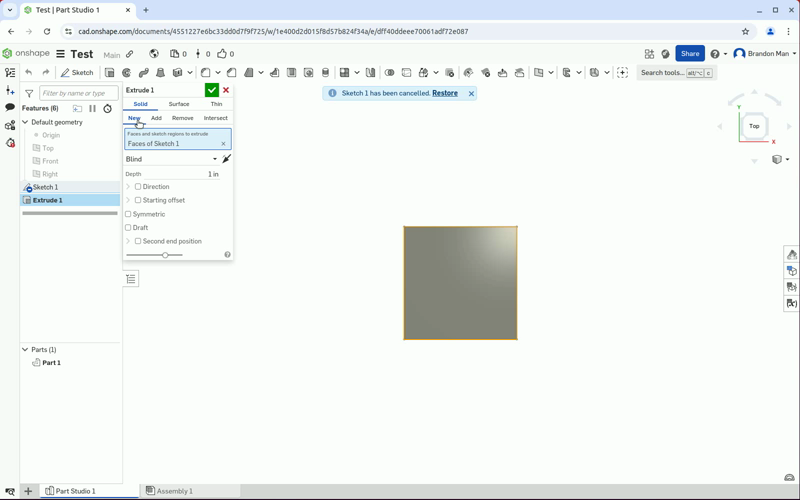
click(137, 120)
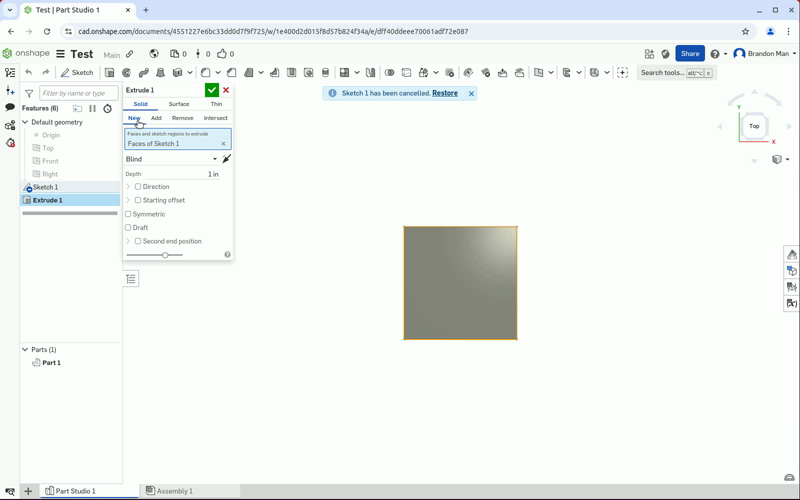
key(tab, 4)
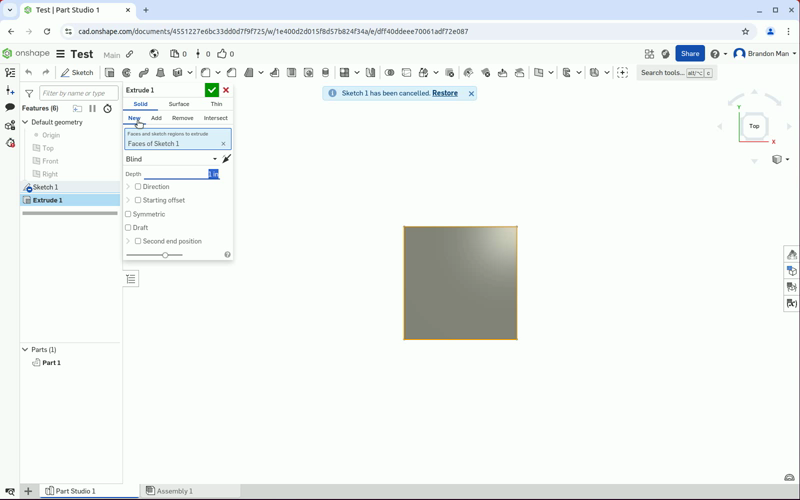
text(23.108)
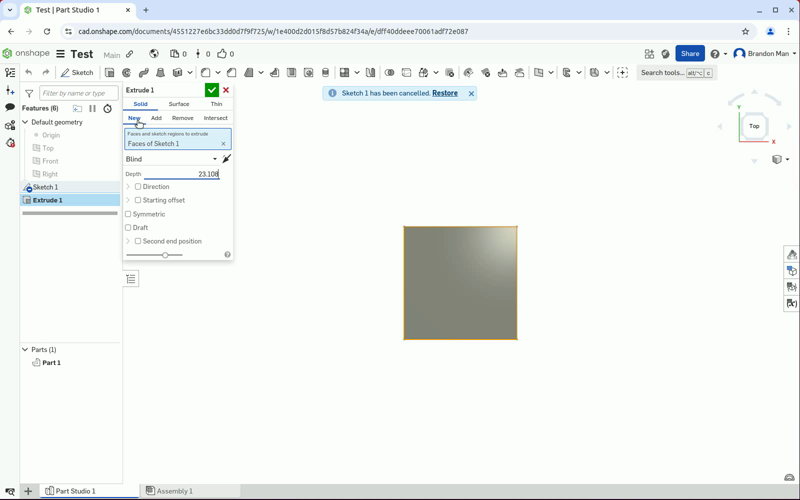
key(enter)
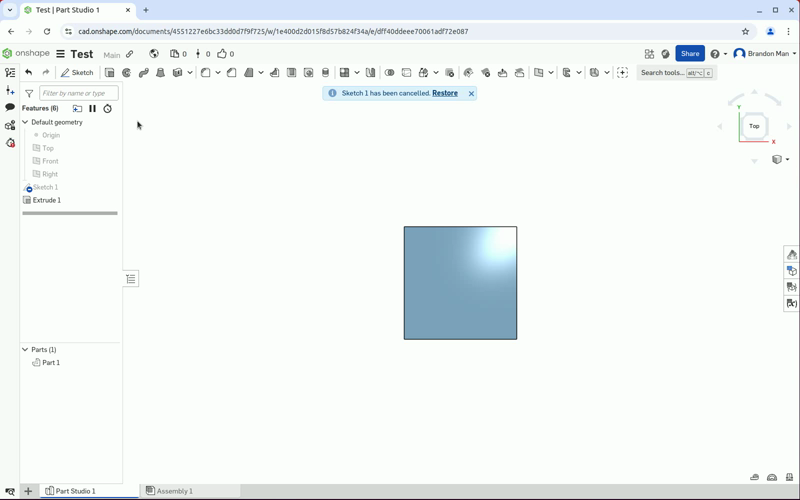
key(shift+h)
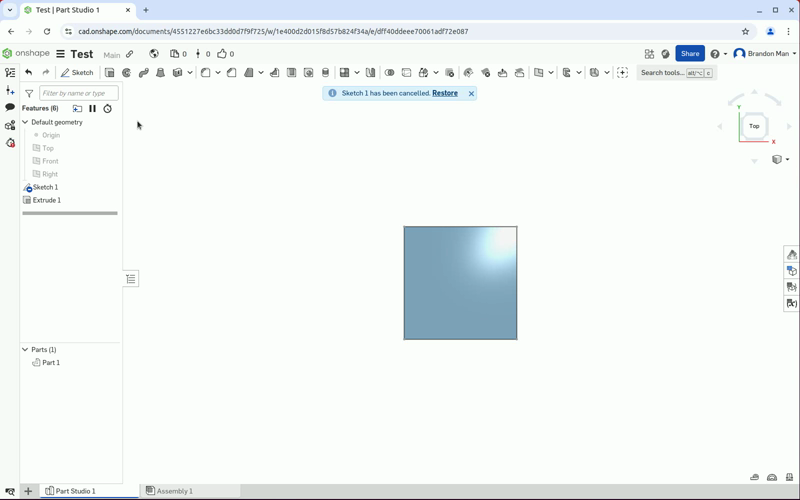
key(shift+h)
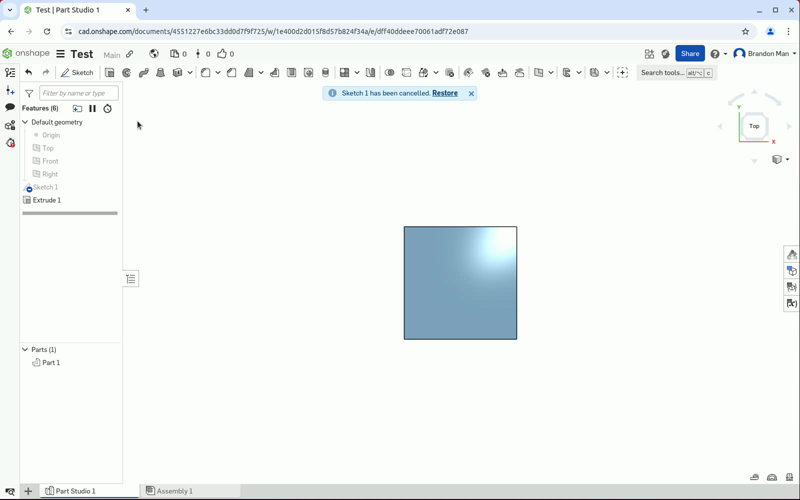
mouse_move(73, 189)
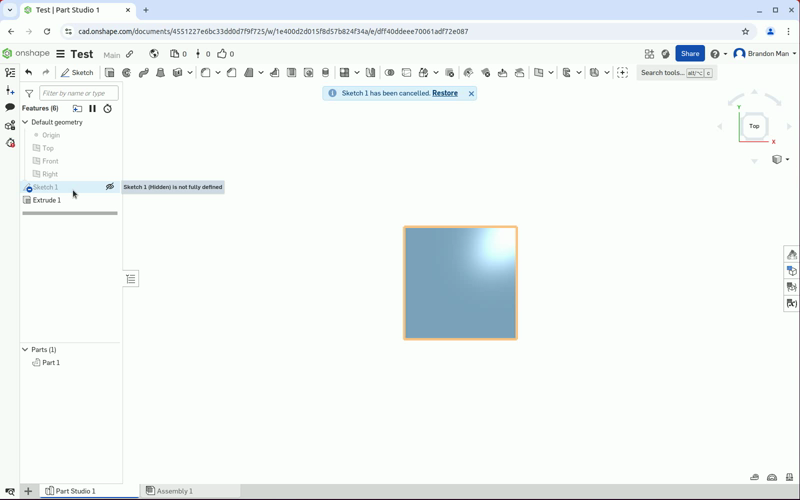
click(73, 189)
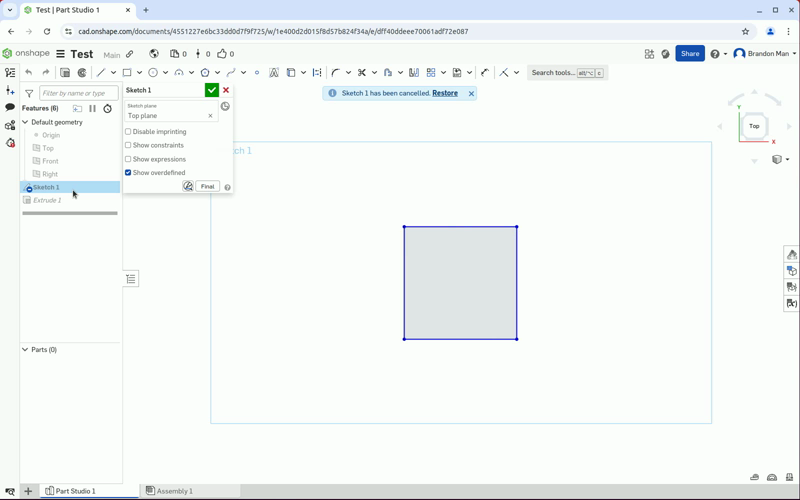
mouse_move(229, 92)
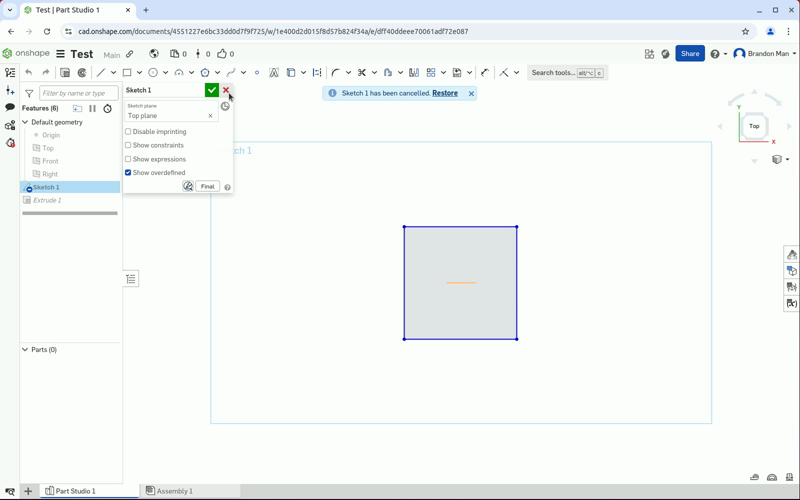
click(229, 92)
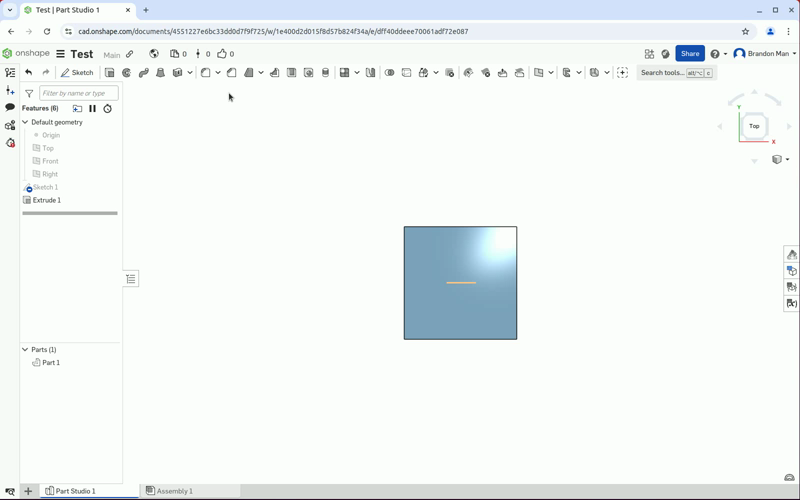
mouse_move(541, 75)
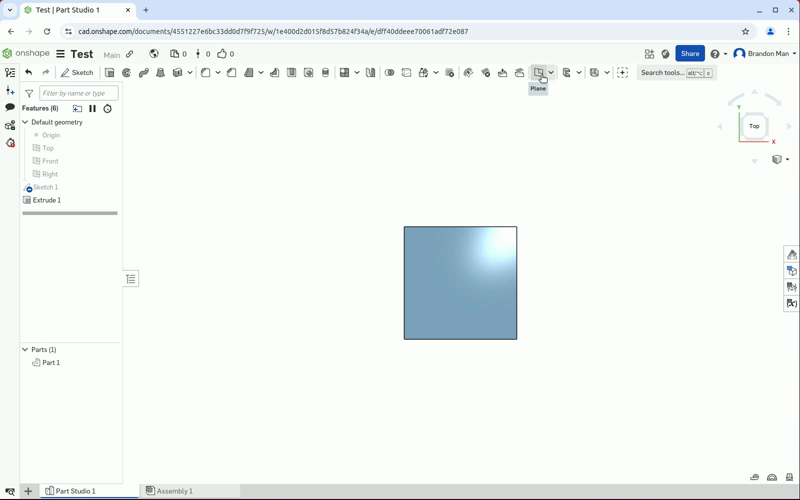
click(541, 75)
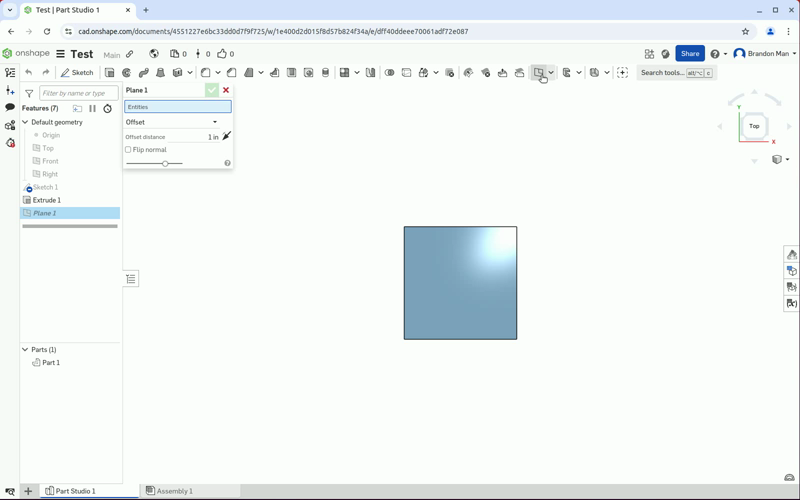
mouse_move(73, 150)
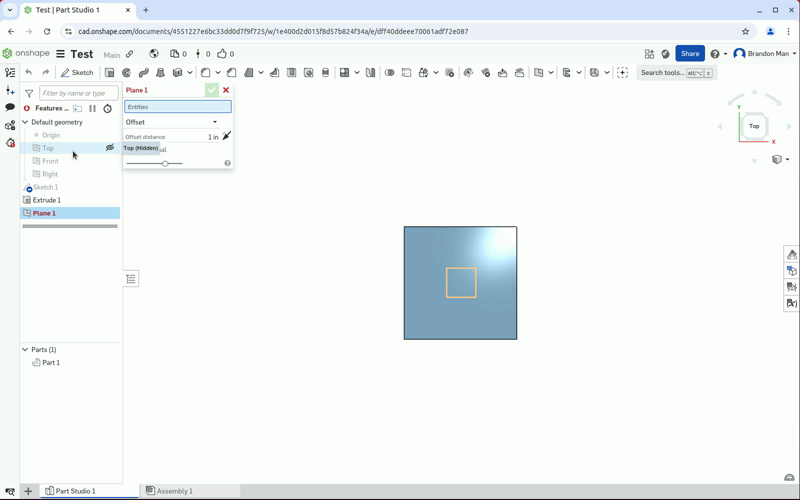
click(73, 150)
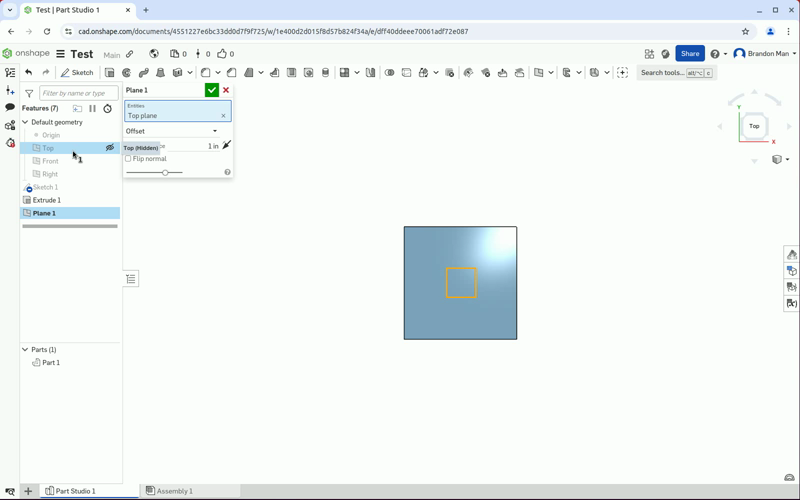
key(tab, 2)
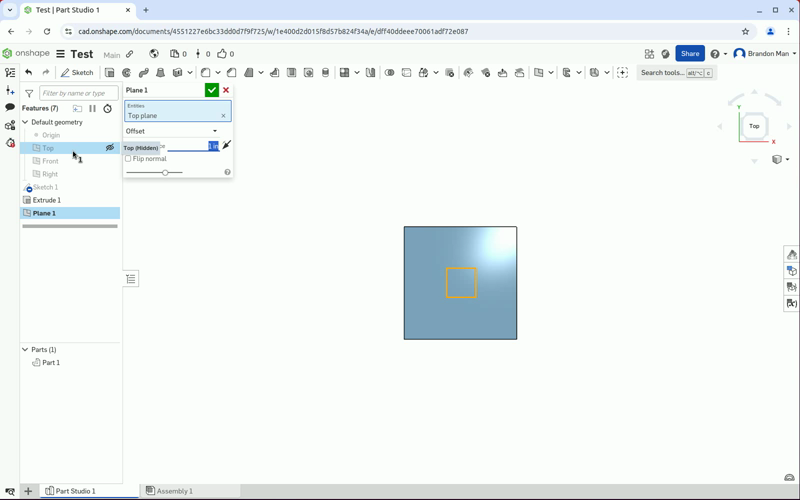
text(23.108)
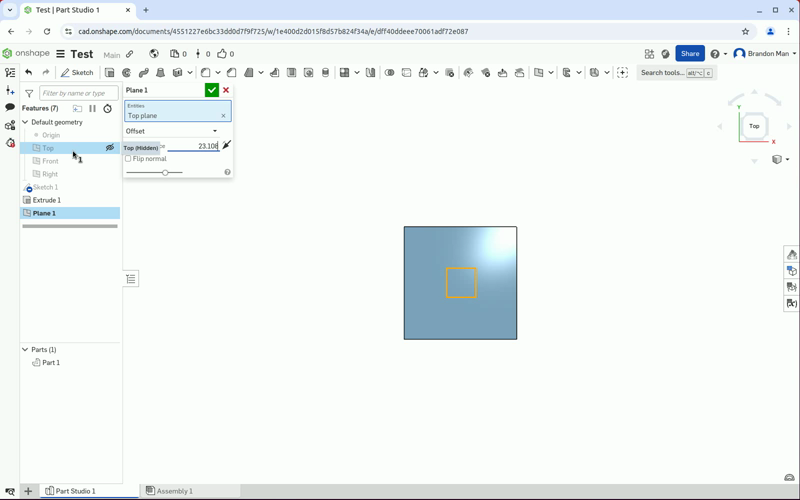
key(enter, 2)
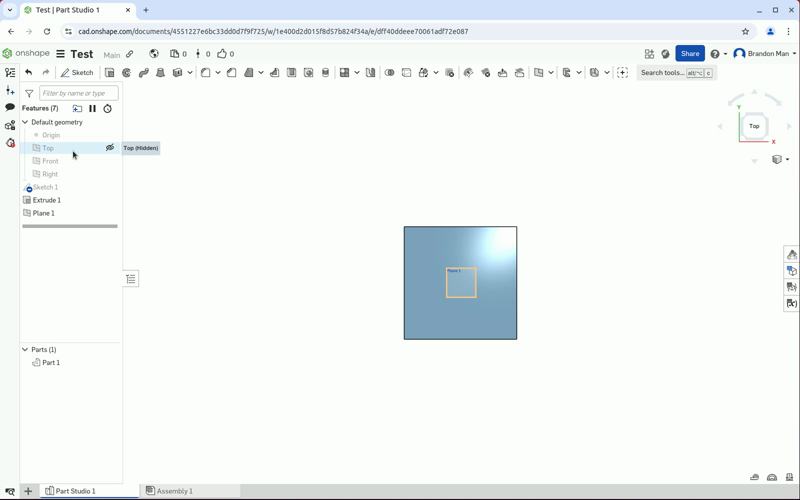
key(shift+s)
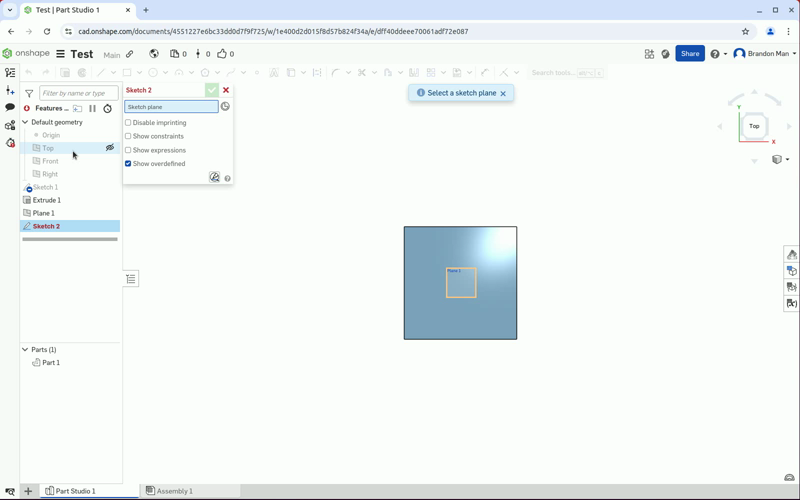
mouse_move(73, 215)
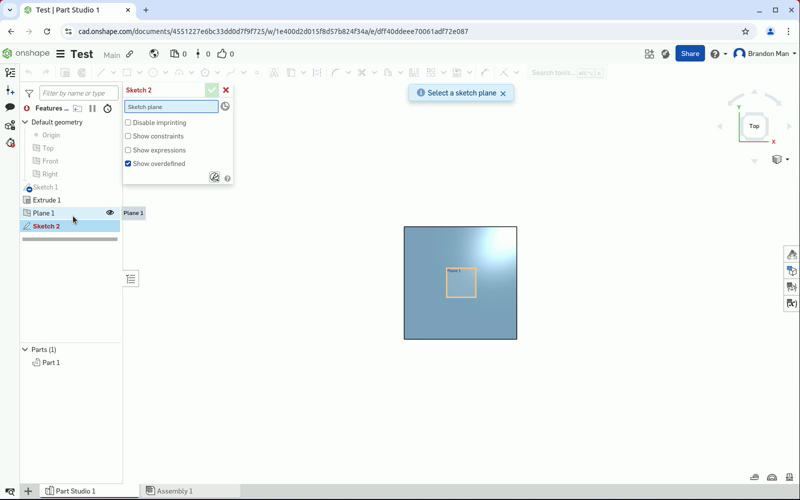
click(73, 215)
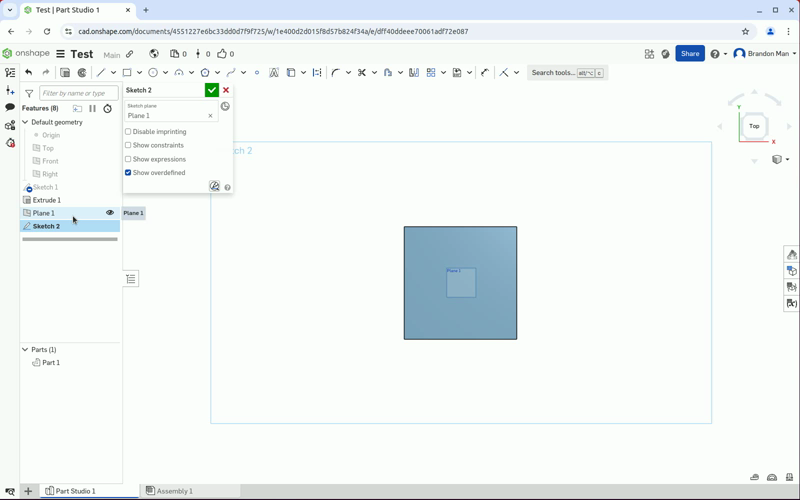
mouse_move(73, 352)
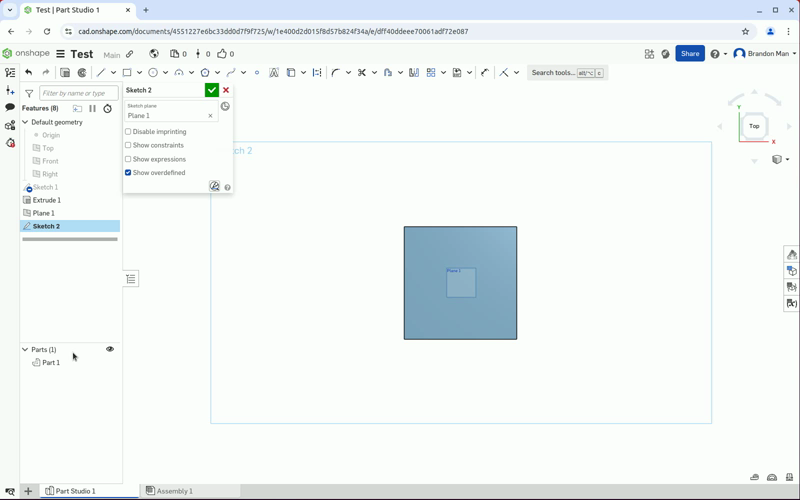
key(y)
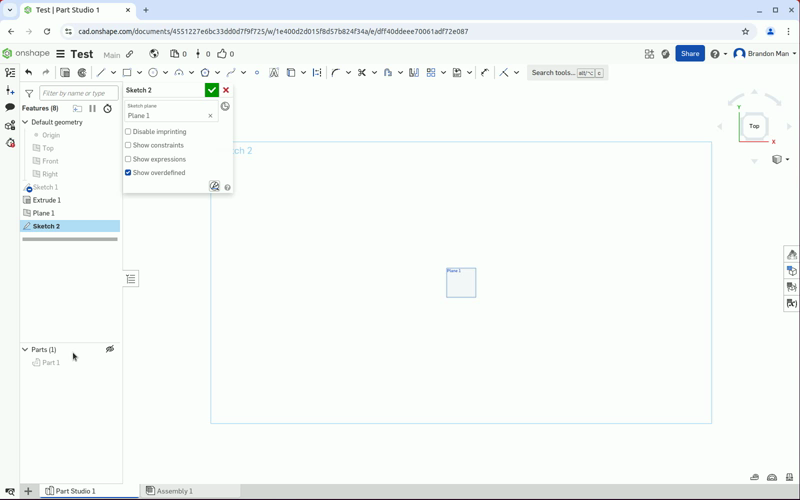
key(l)
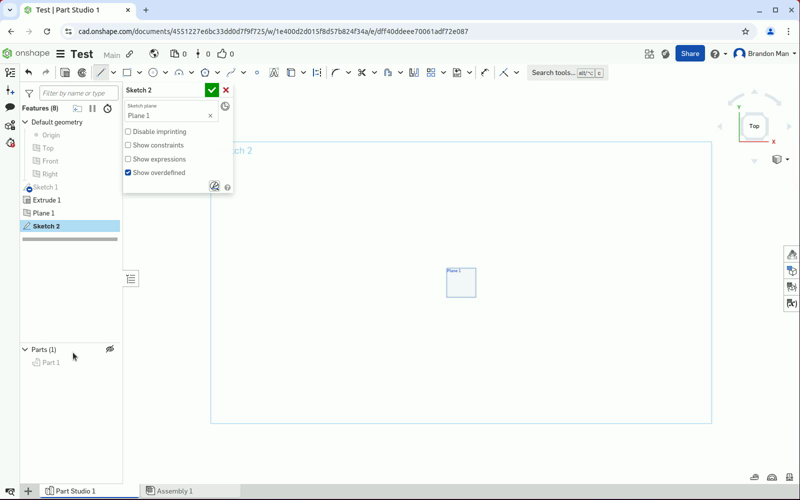
key_down(shift)
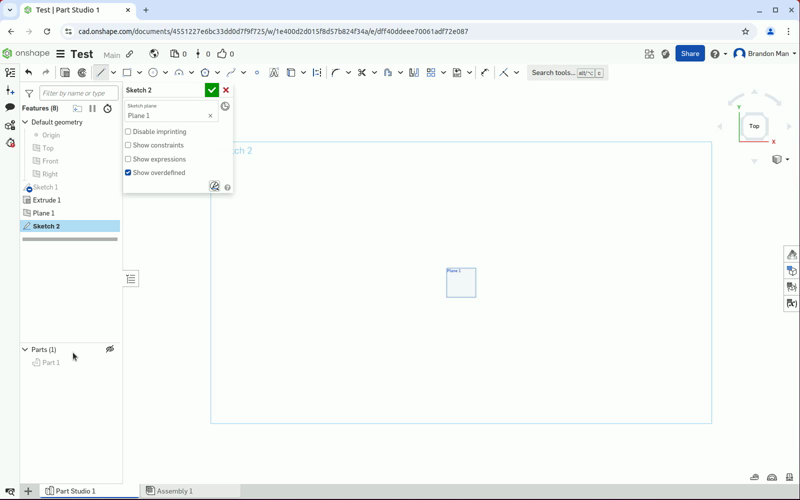
mouse_move(410, 333)
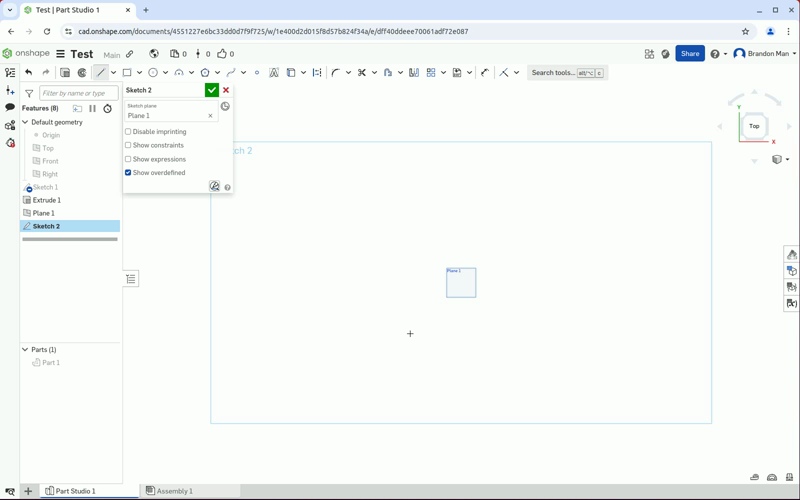
click(410, 333)
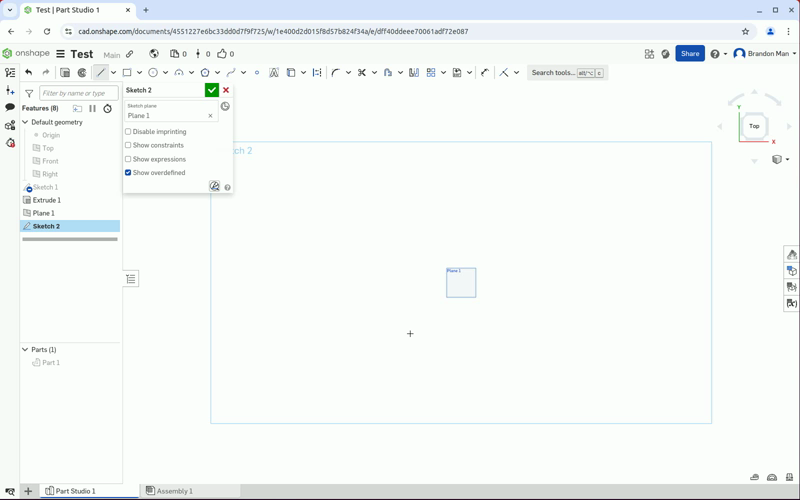
key_up(shift)
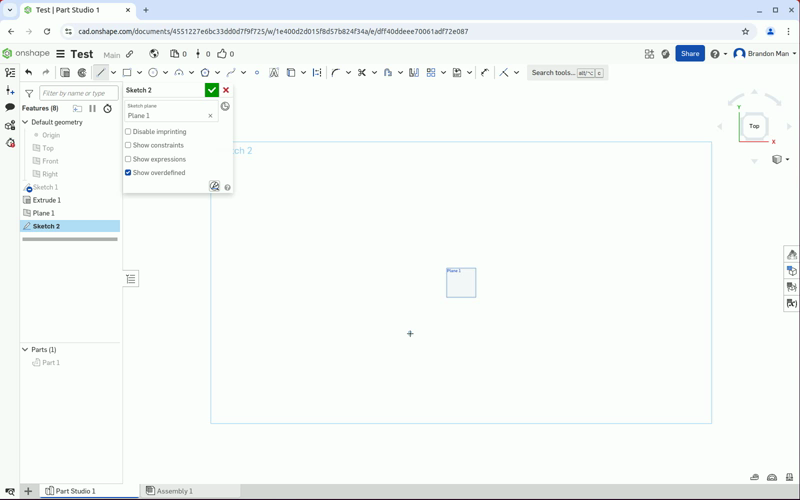
key_down(shift)
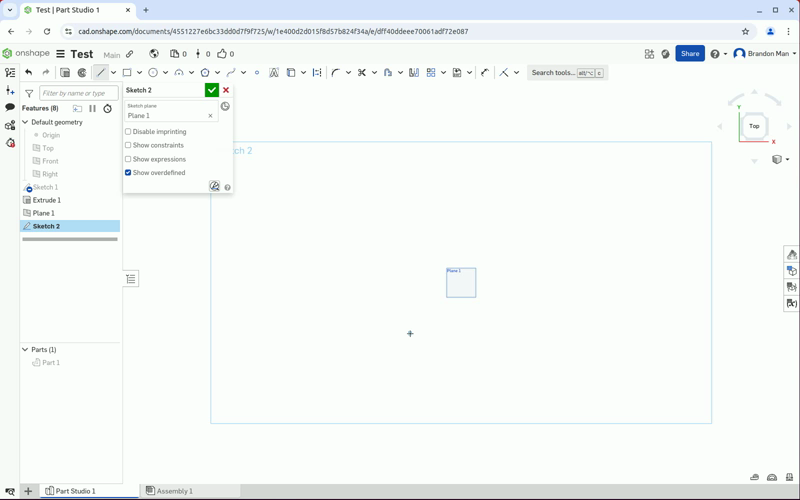
mouse_move(511, 333)
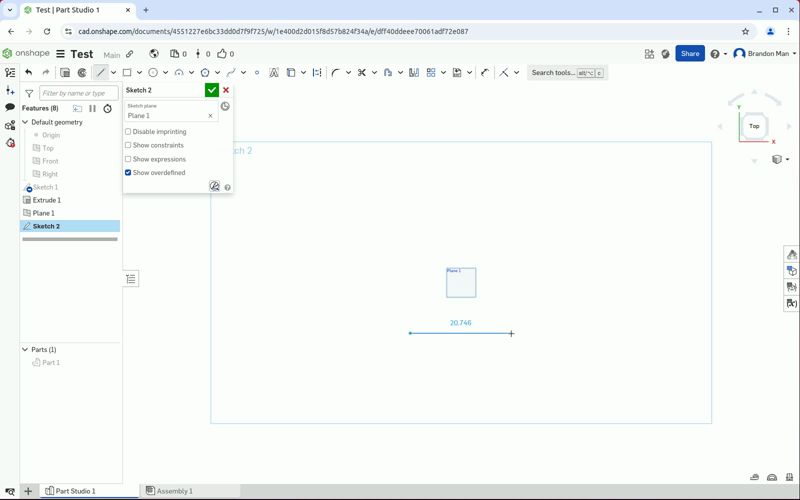
click(511, 333)
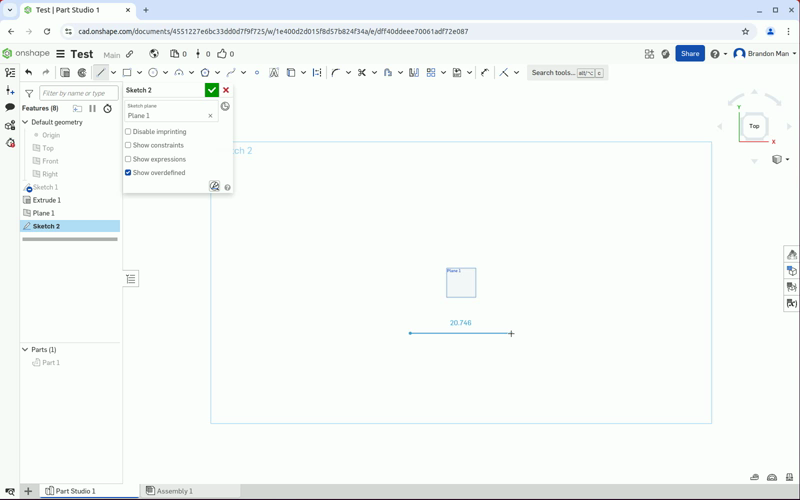
key_up(shift)
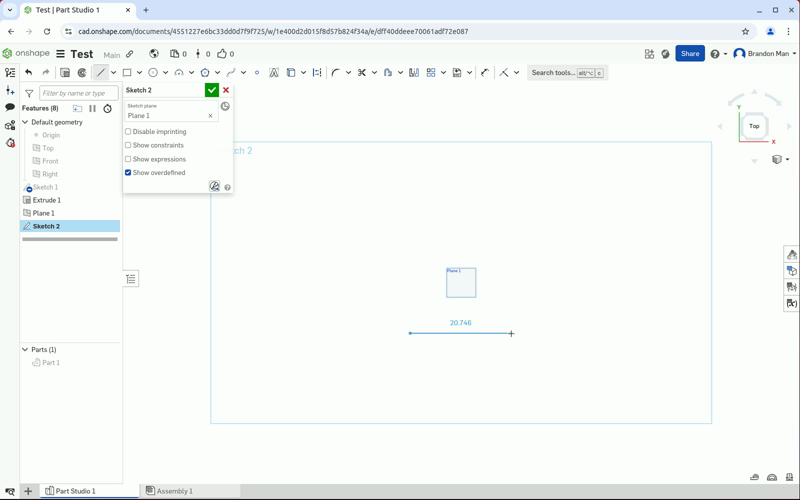
key_down(shift)
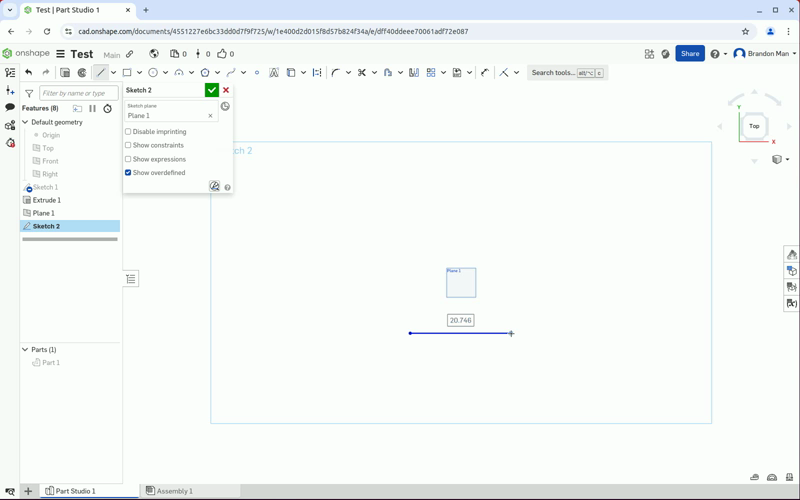
mouse_move(511, 232)
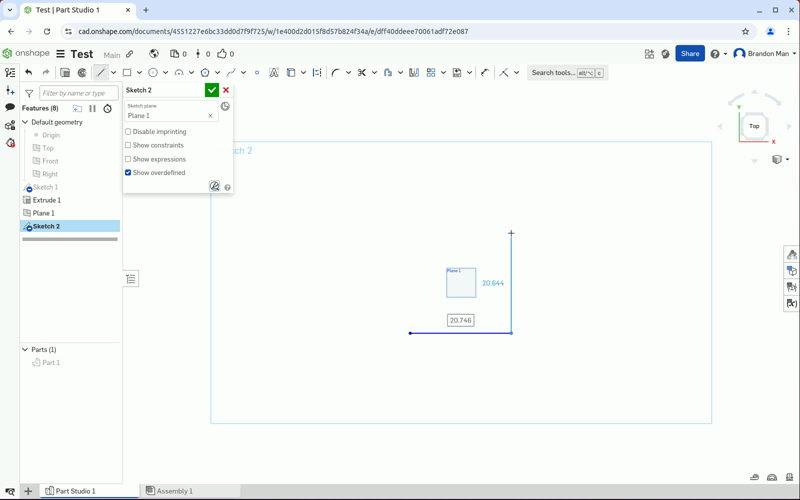
click(511, 232)
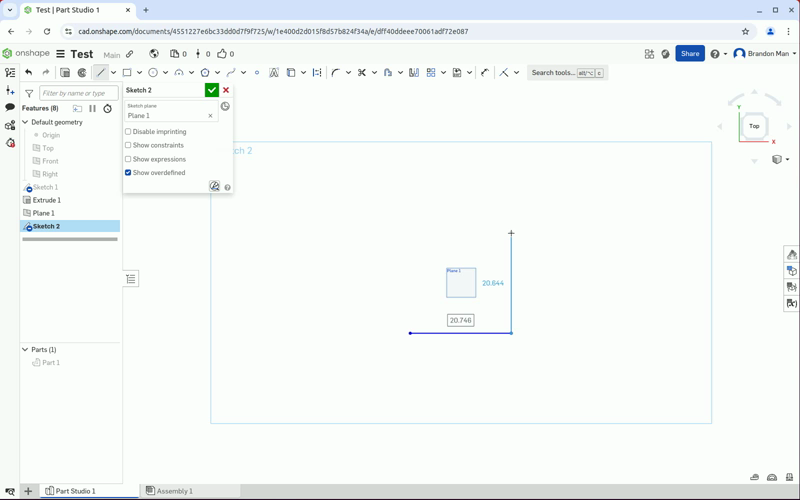
key_up(shift)
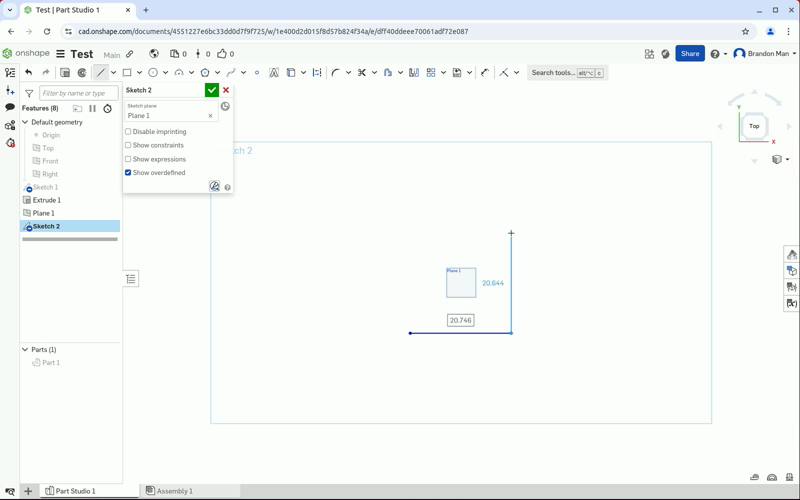
key_down(shift)
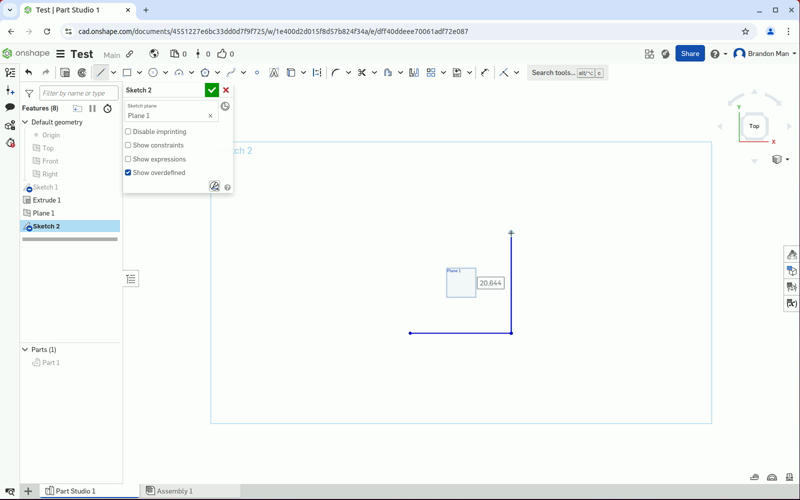
mouse_move(410, 232)
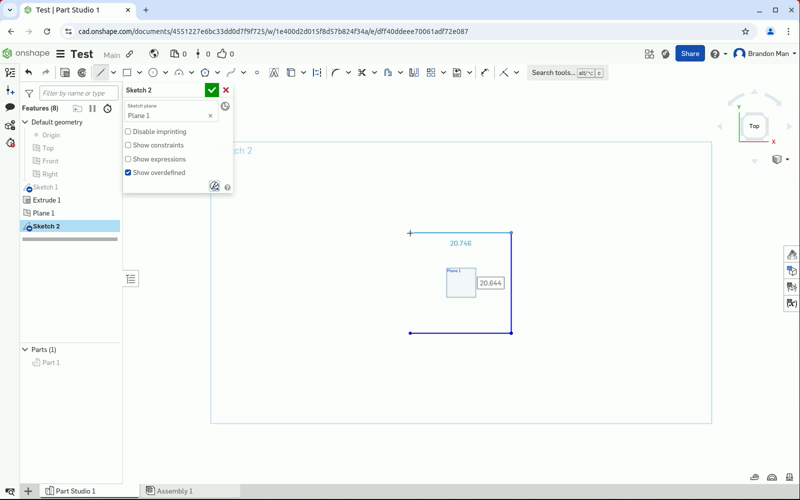
click(410, 232)
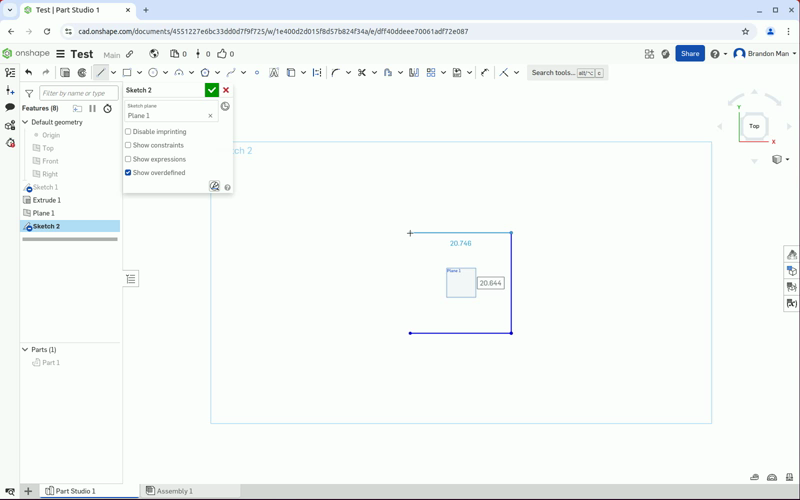
key_up(shift)
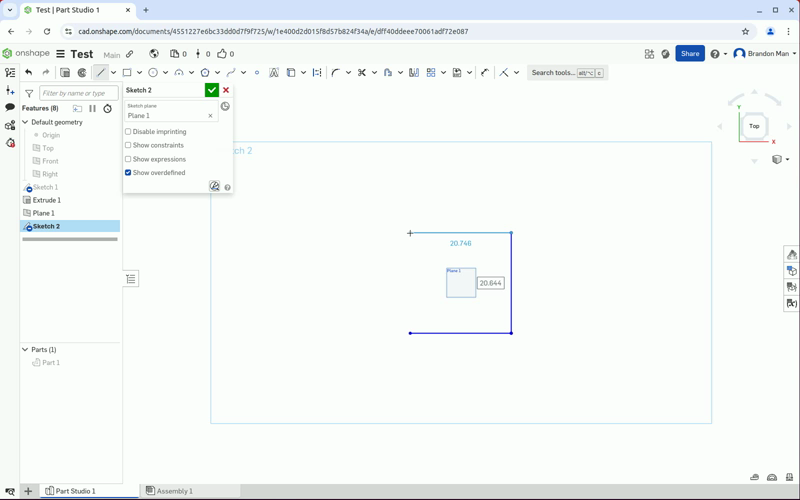
key_down(shift)
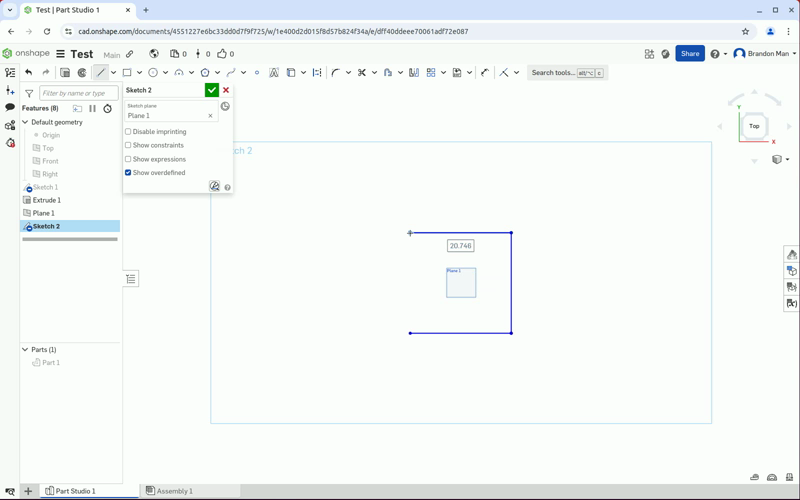
mouse_move(410, 333)
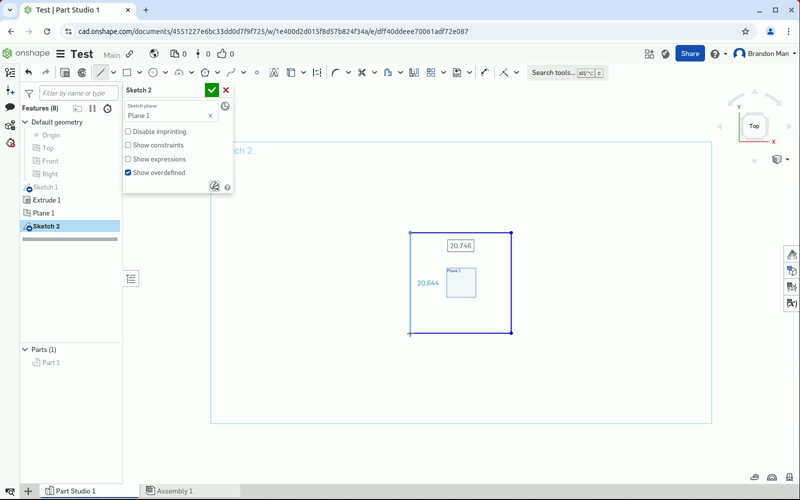
key_up(shift)
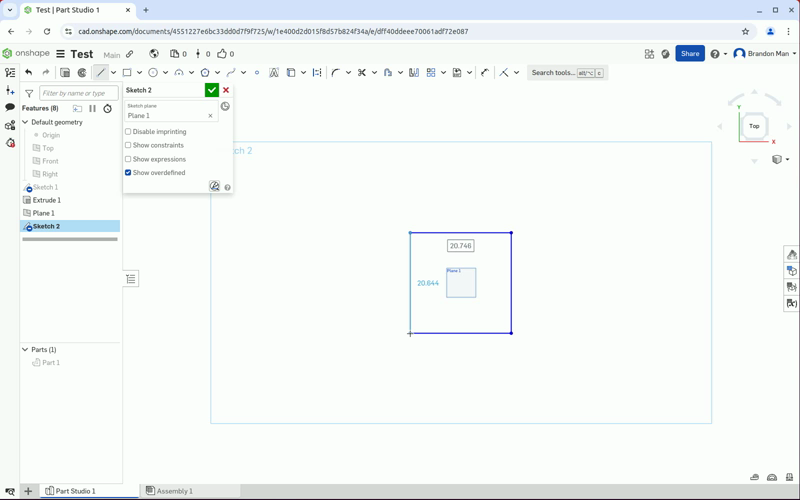
click(410, 333)
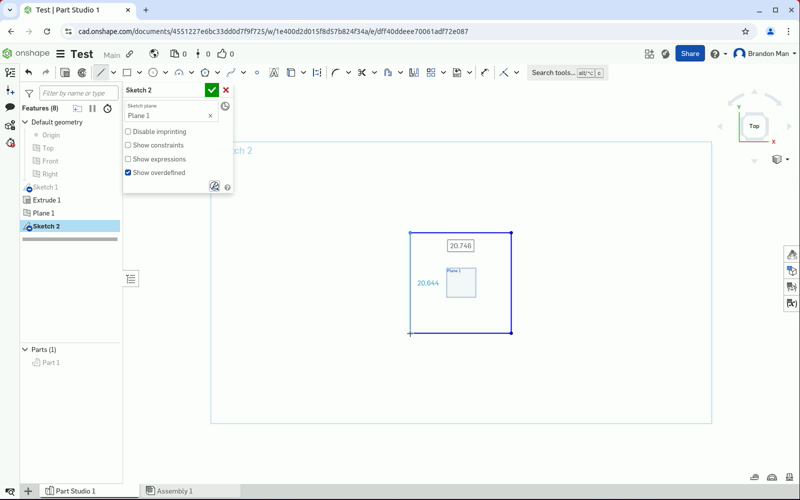
key(esc)
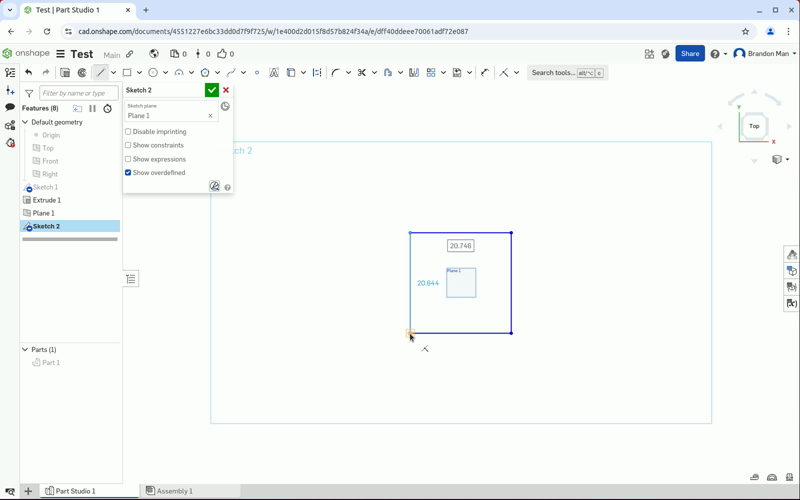
mouse_move(457, 278)
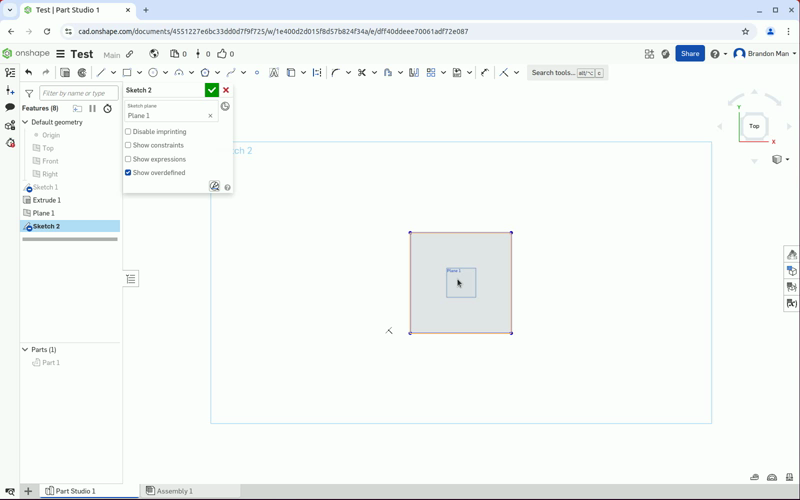
click(457, 278)
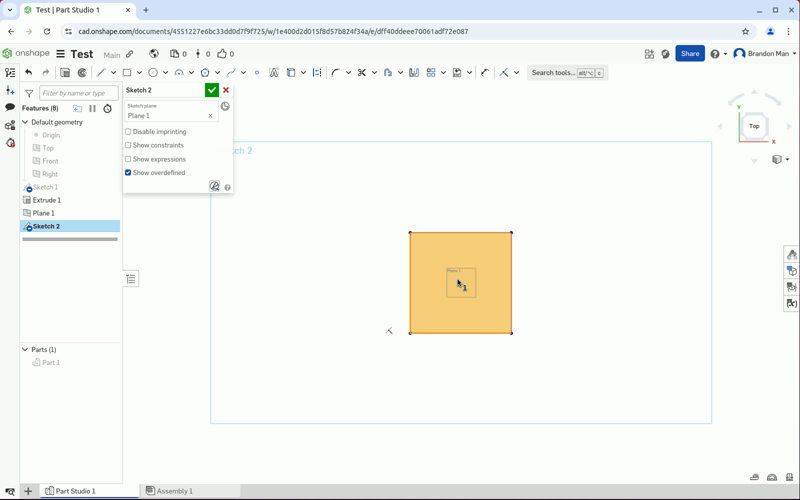
mouse_move(73, 352)
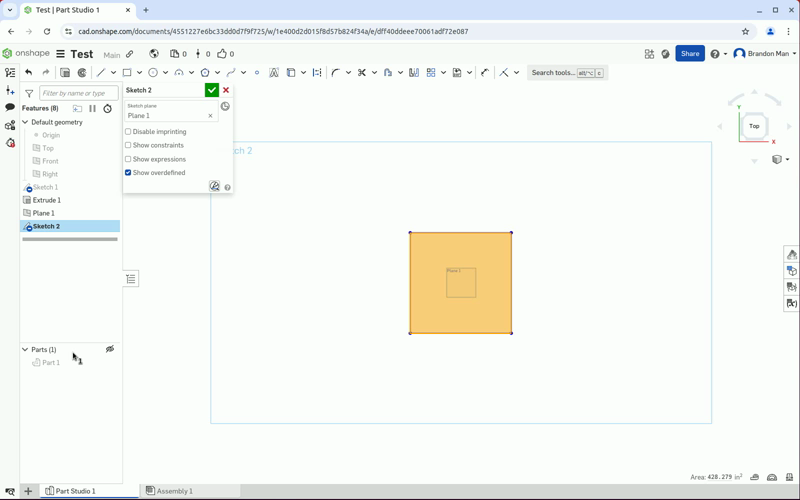
key(shift+y)
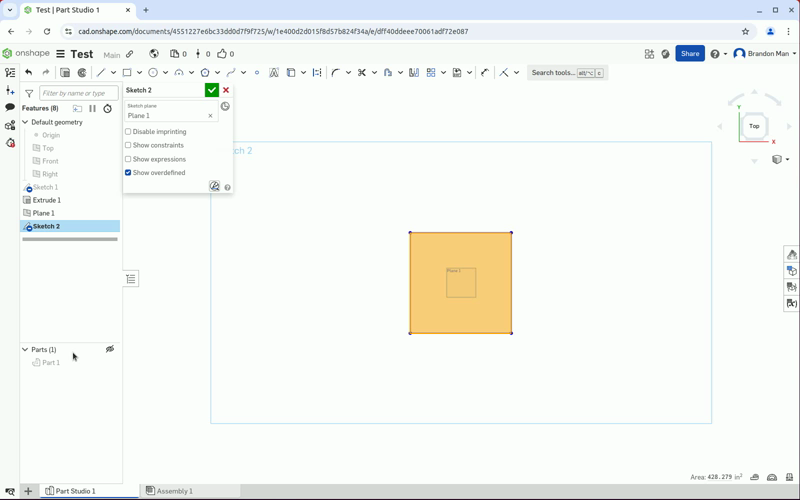
key(shift+e)
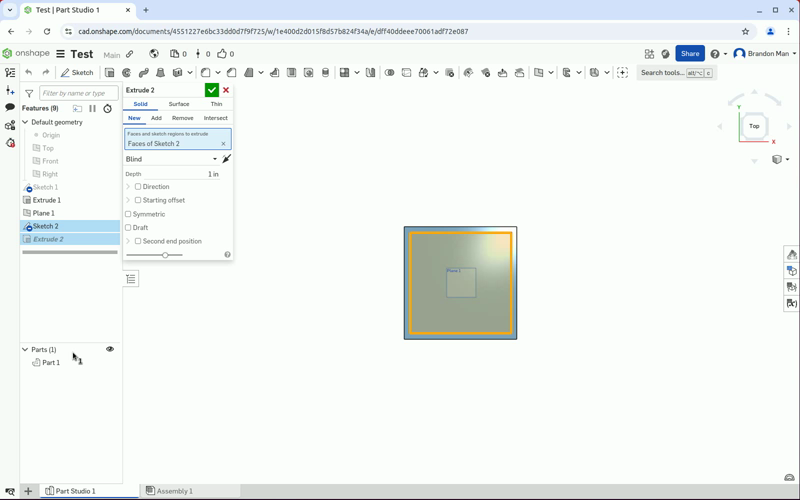
mouse_move(143, 106)
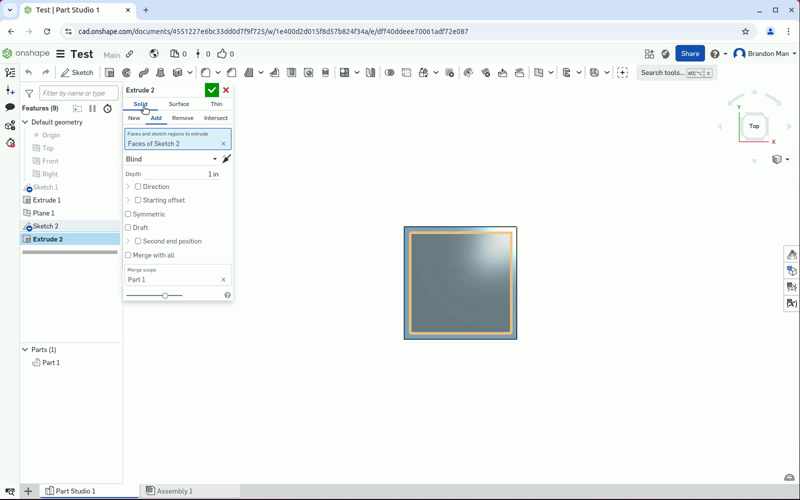
click(143, 106)
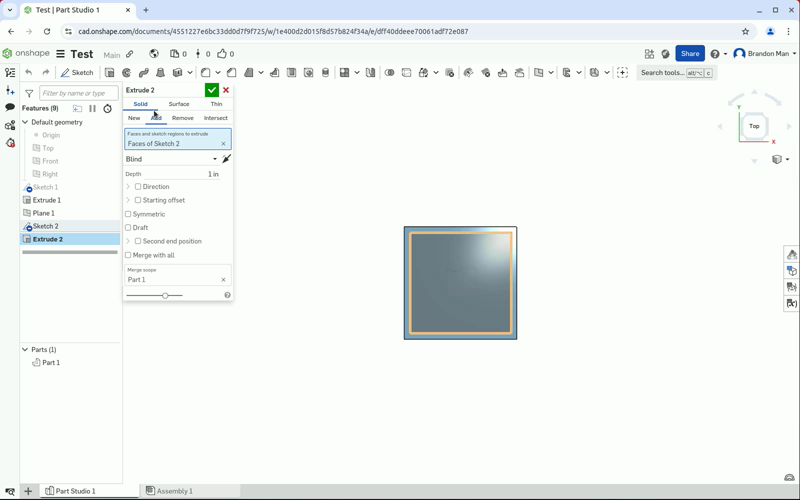
mouse_move(186, 120)
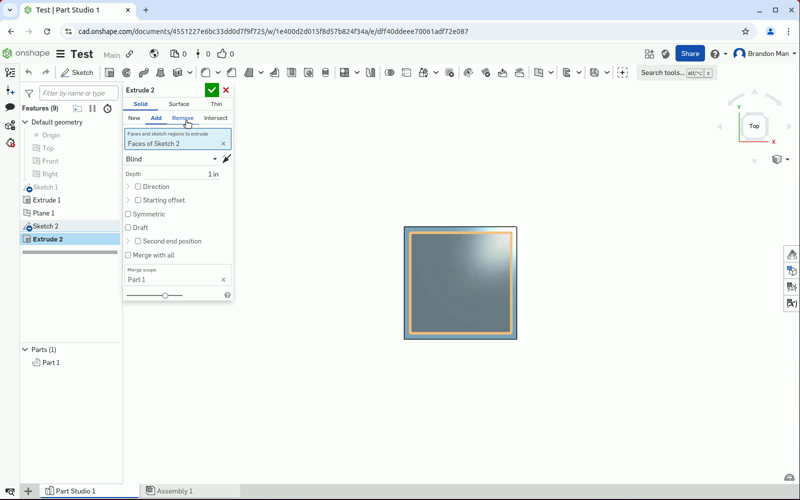
click(186, 120)
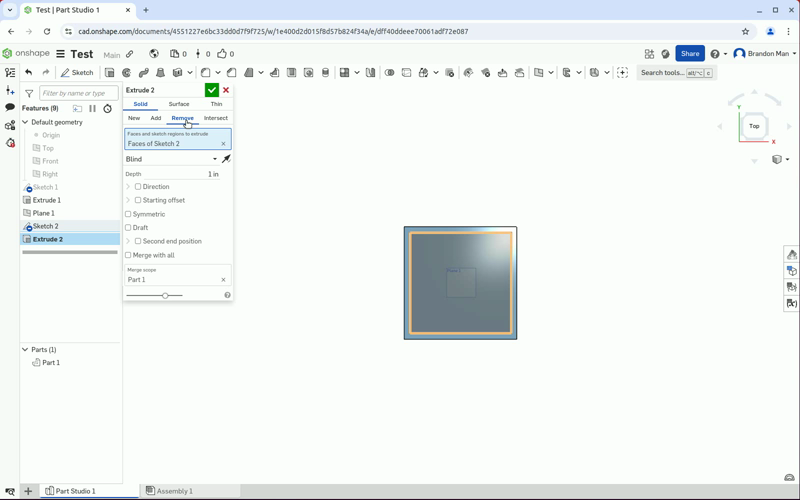
key(tab, 4)
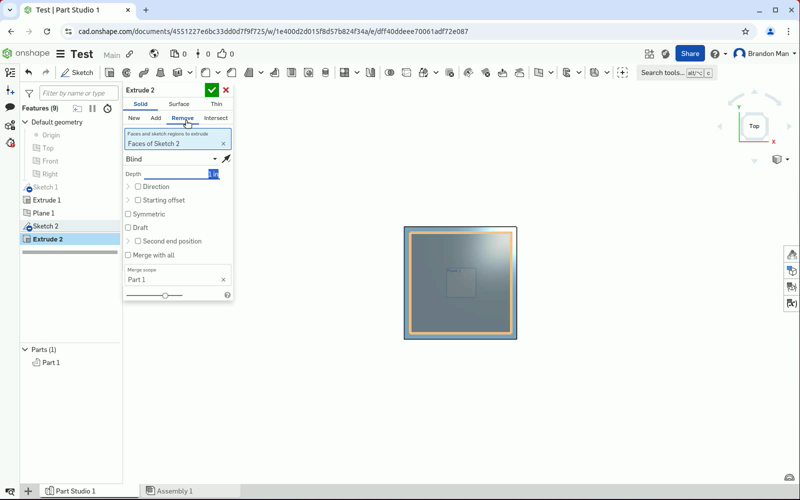
text(6.499)
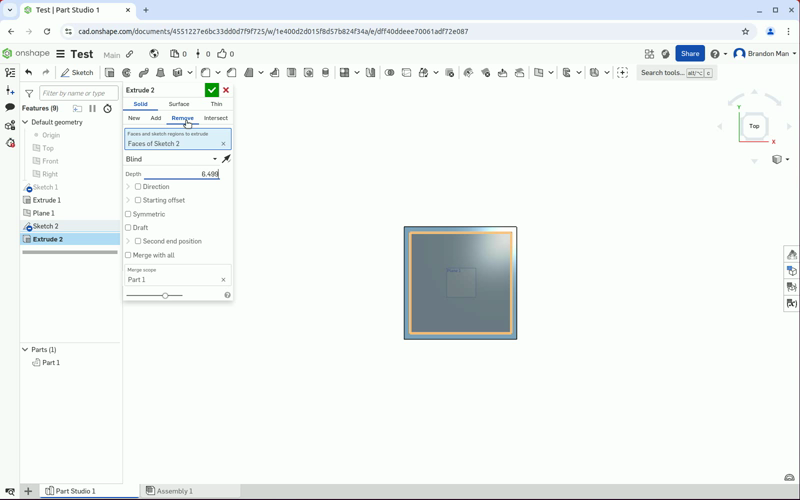
key(tab, 6)
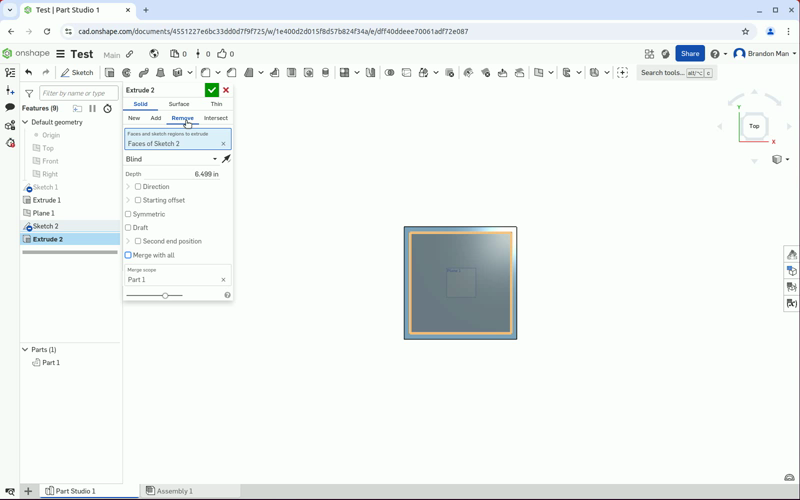
key(space)
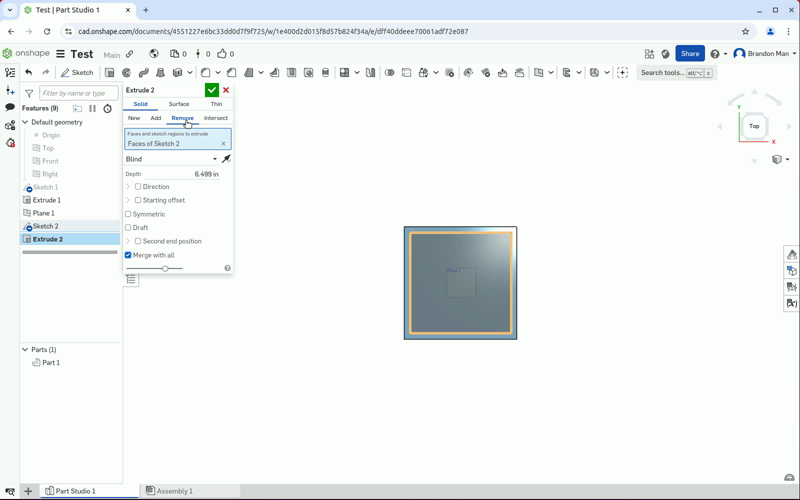
key(enter)
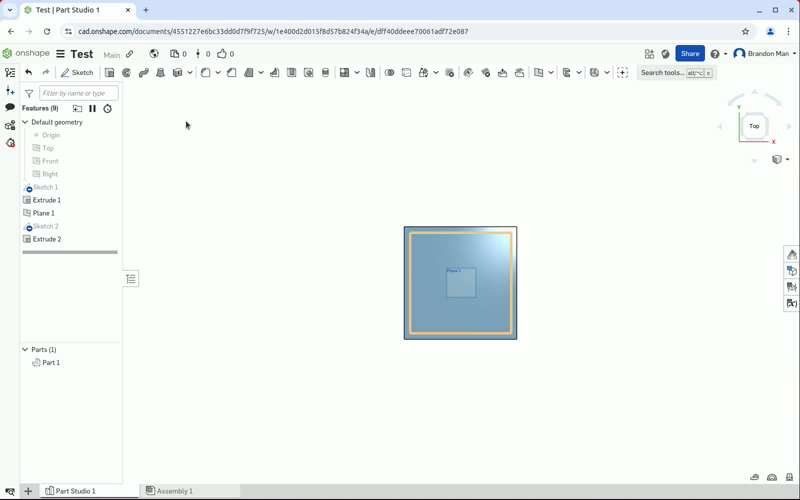
key(shift+h)
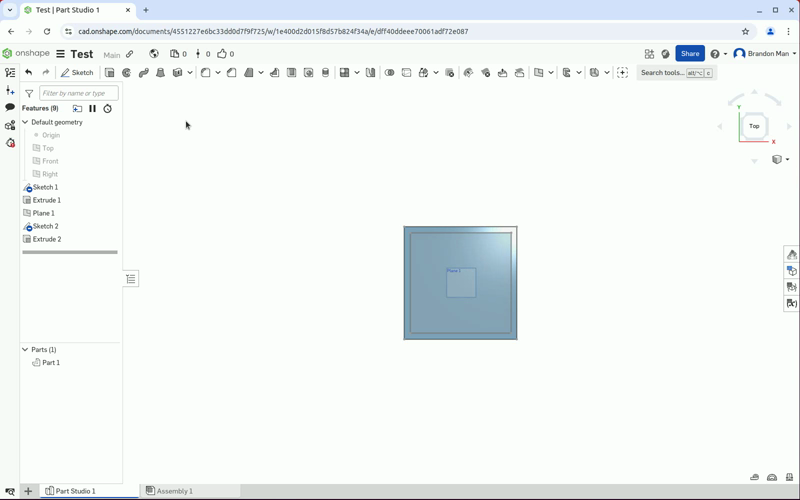
key(shift+h)
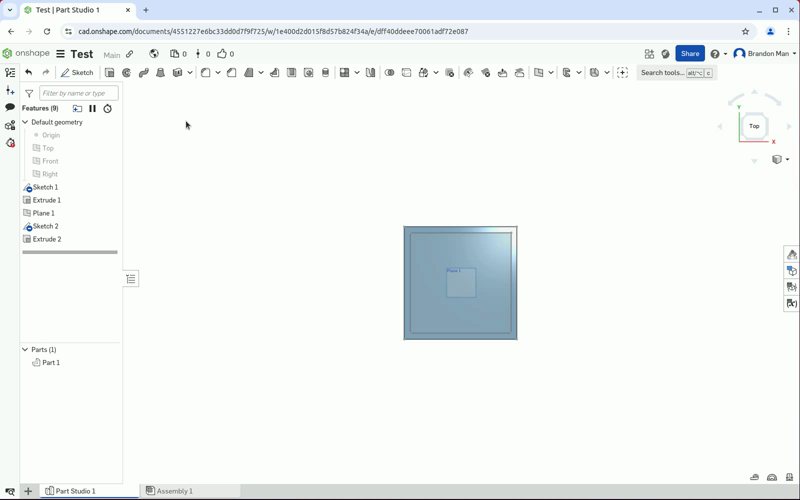
key(shift+7)
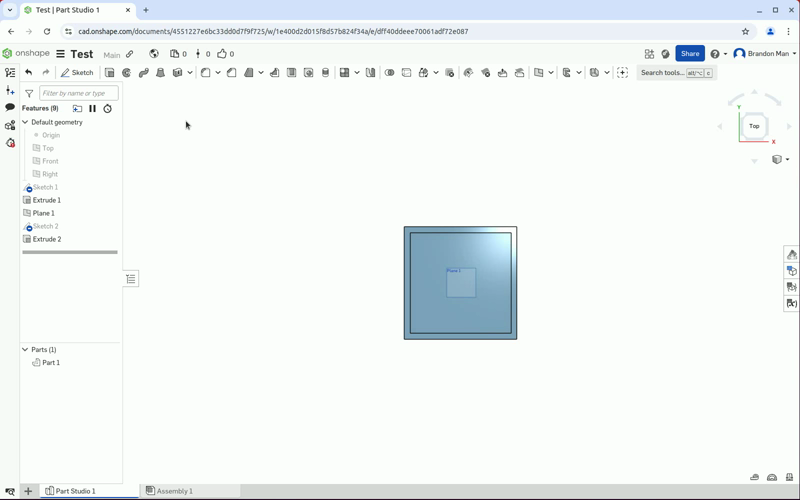
key(up, 3)
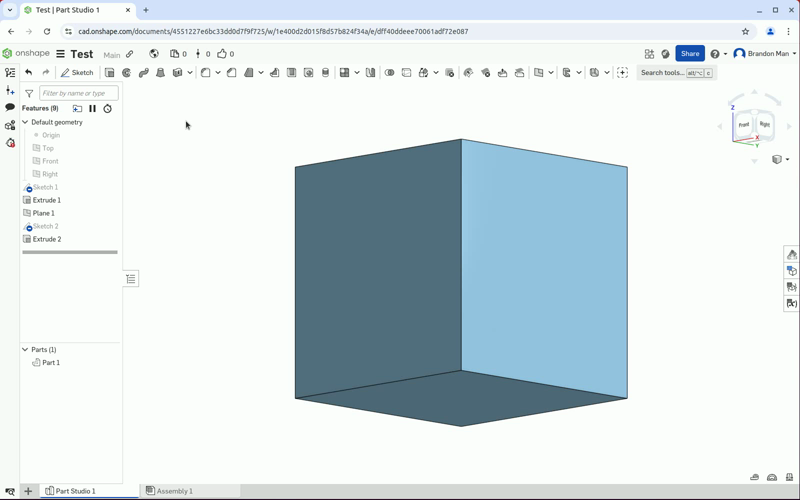
key(left, 3)
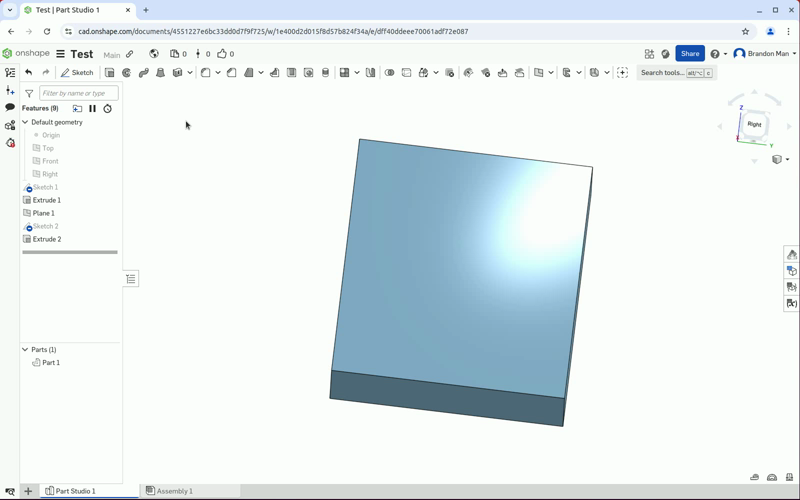
key(right, 3)
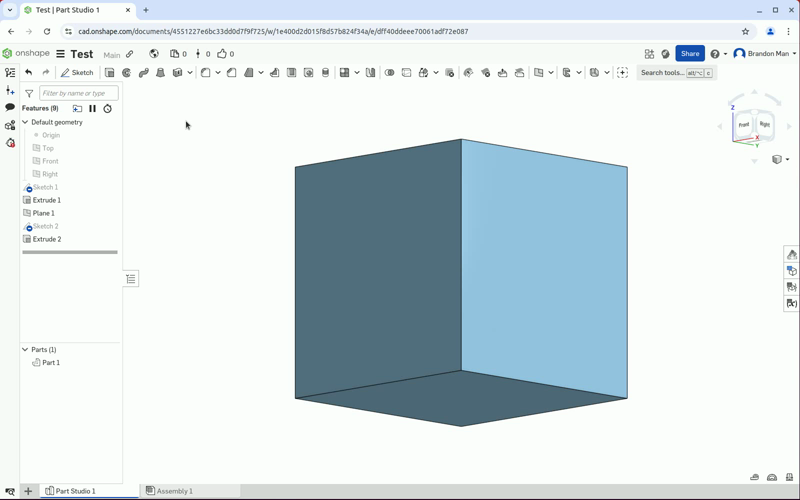
key(down, 3)
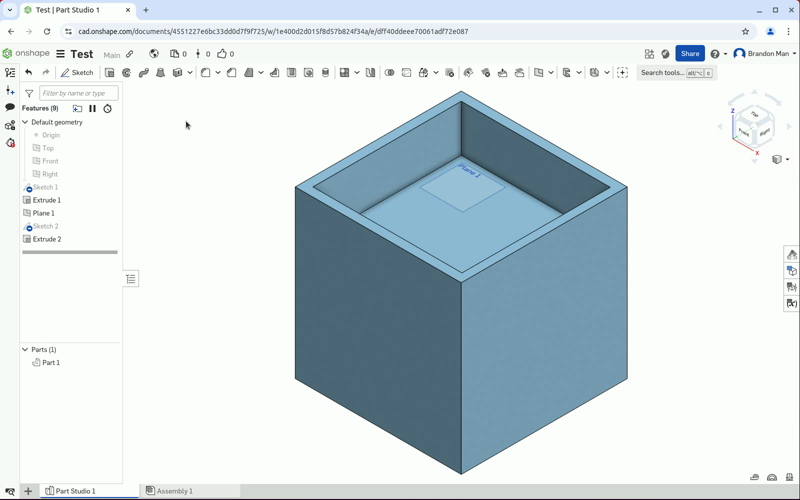
mouse_move(73, 189)
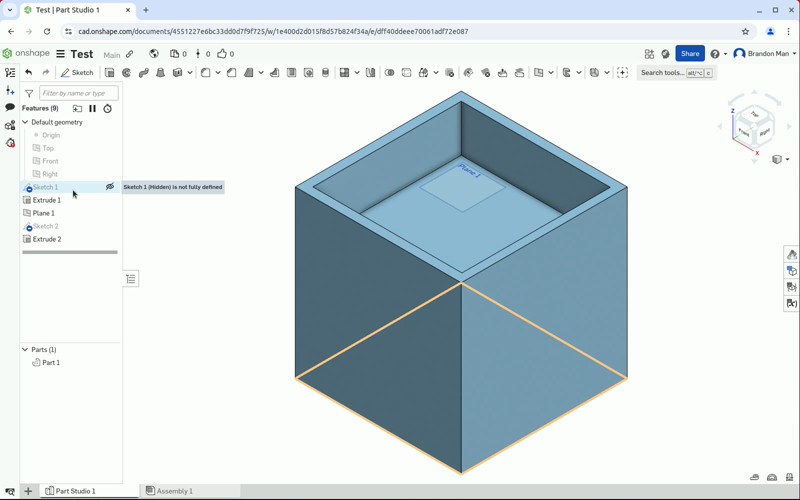
click(73, 189)